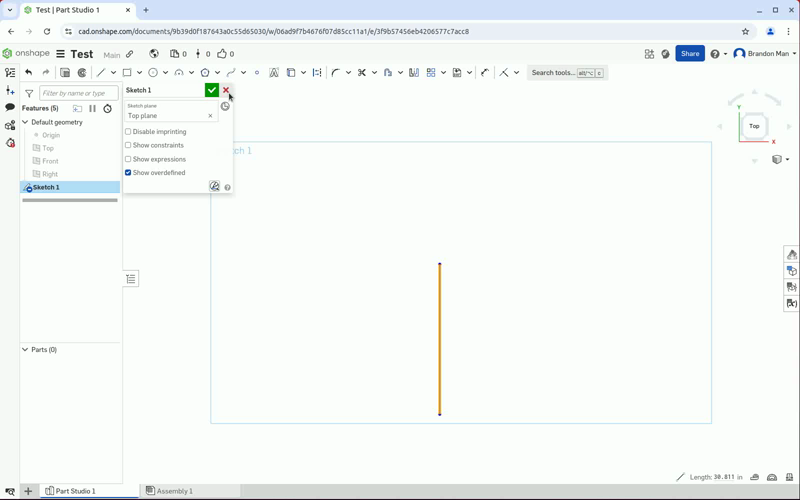
key(shift+h)
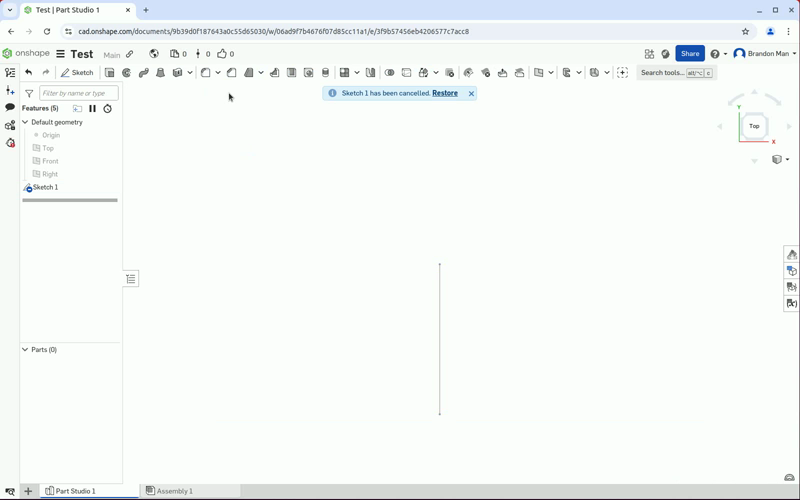
key(shift+s)
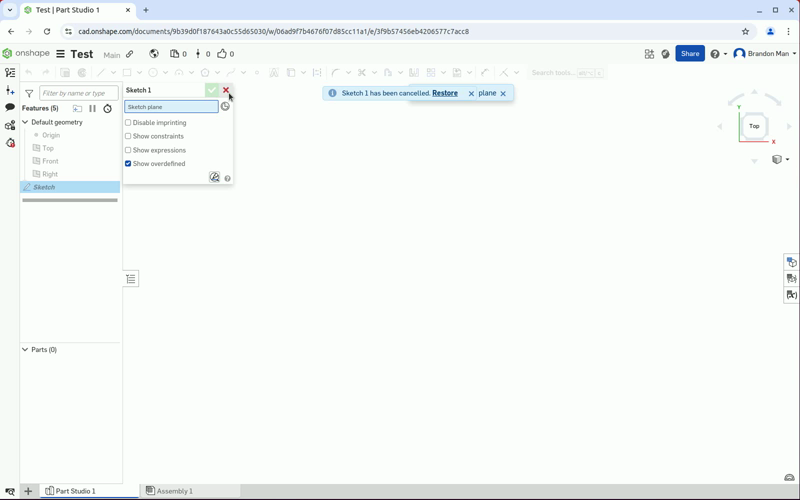
mouse_move(73, 150)
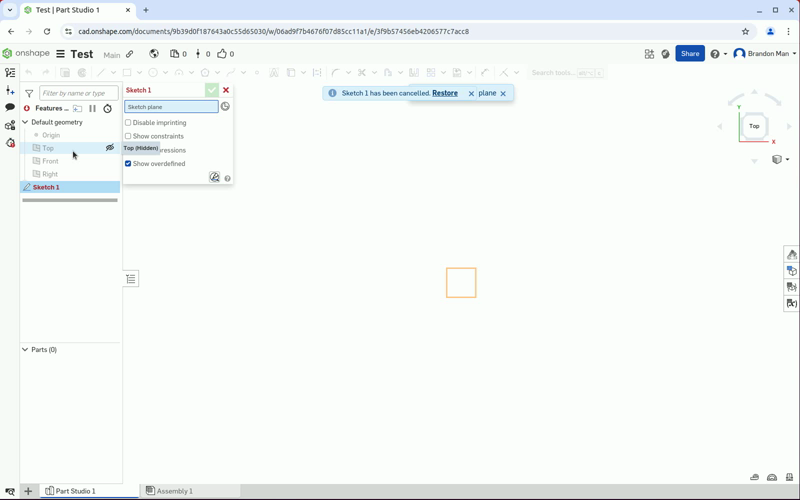
click(73, 150)
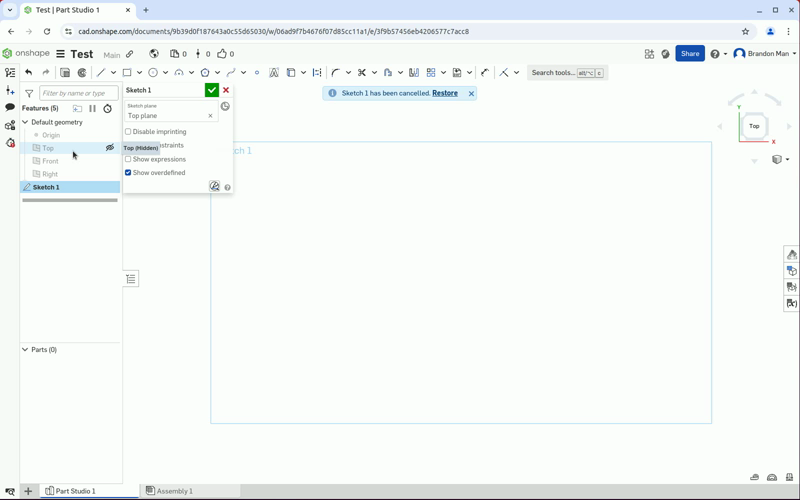
mouse_move(73, 352)
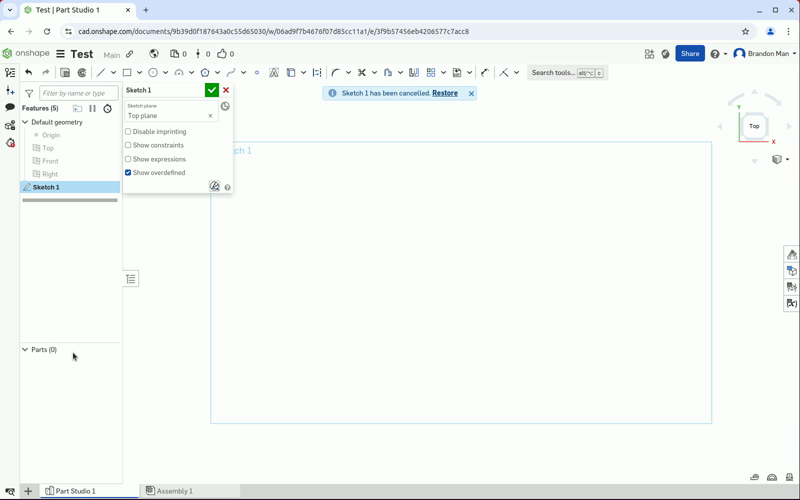
key(y)
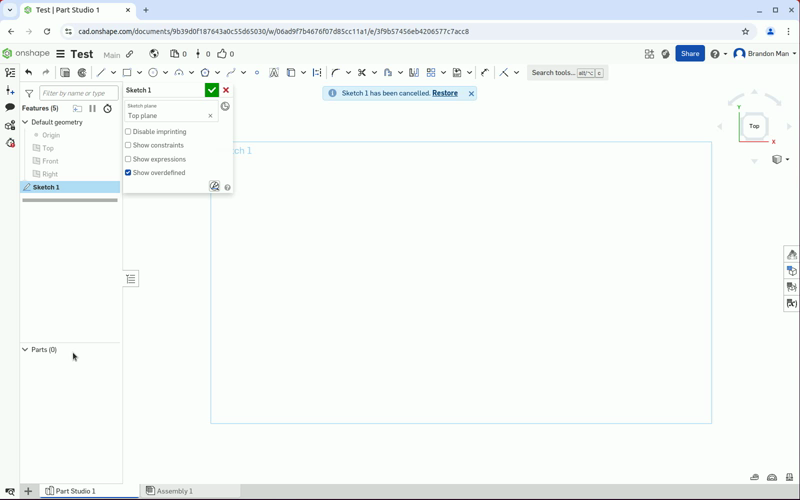
key(l)
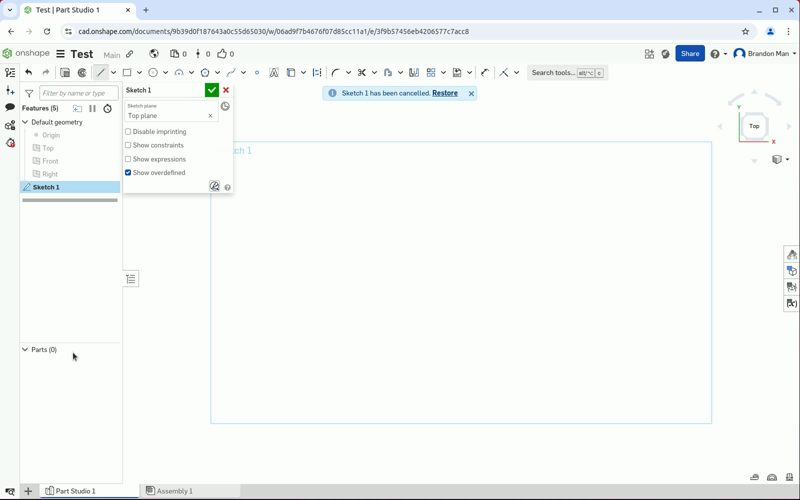
key_down(shift)
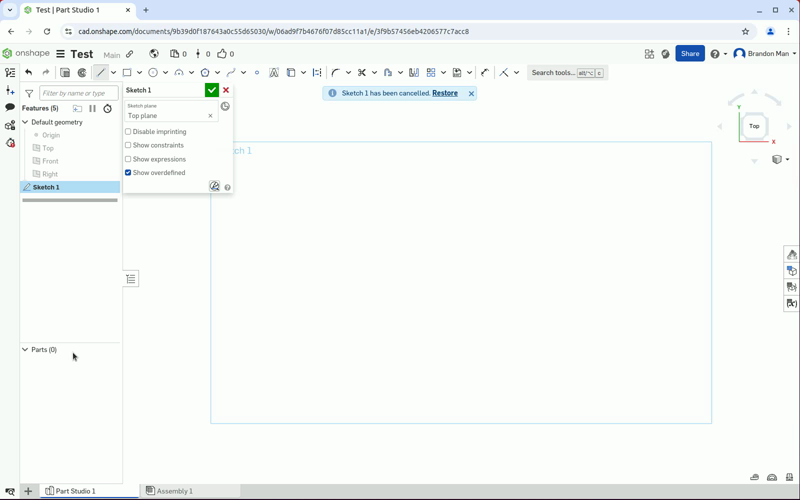
mouse_move(439, 299)
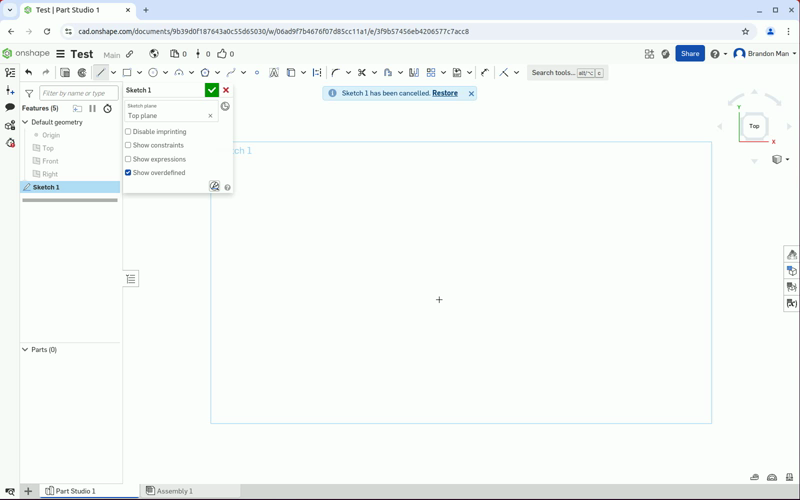
click(439, 299)
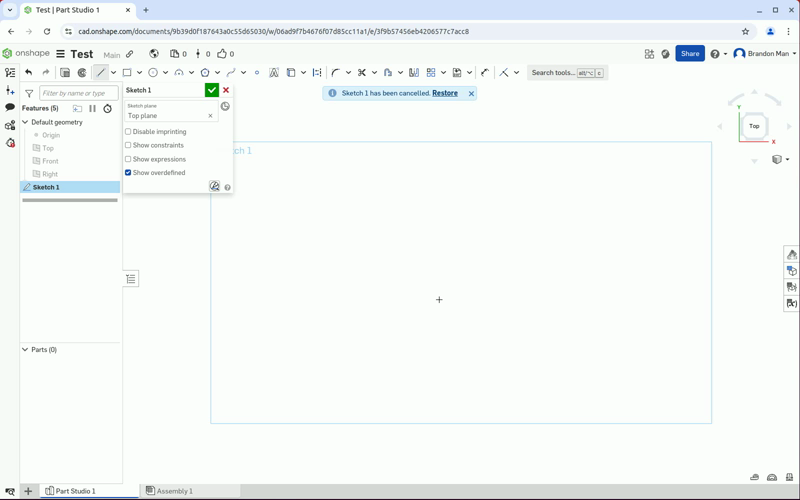
key_up(shift)
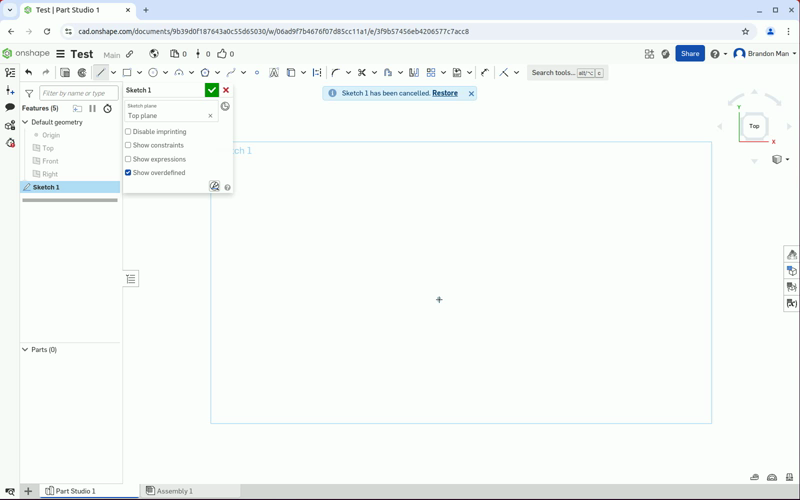
key_down(shift)
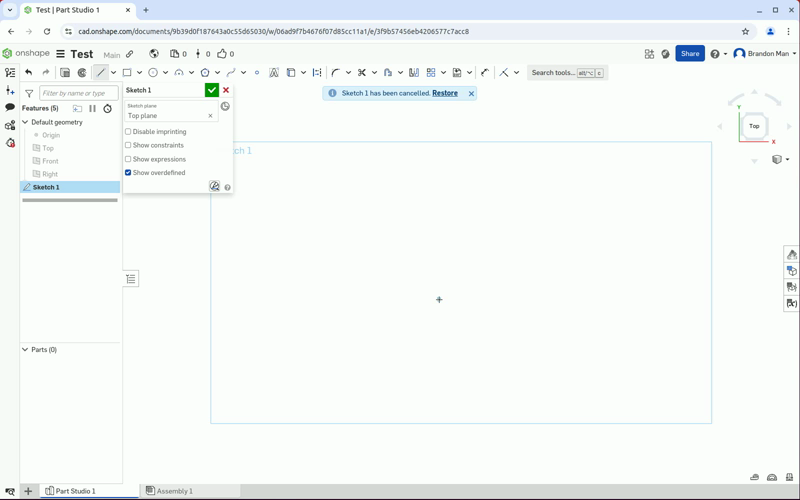
mouse_move(573, 299)
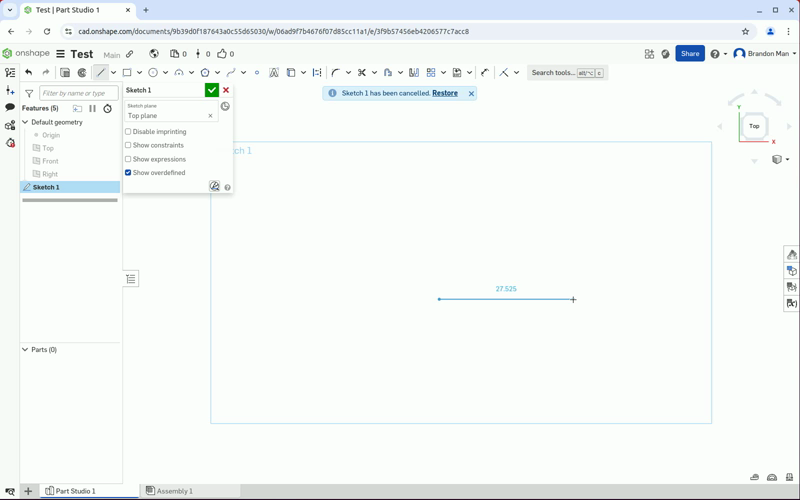
click(573, 299)
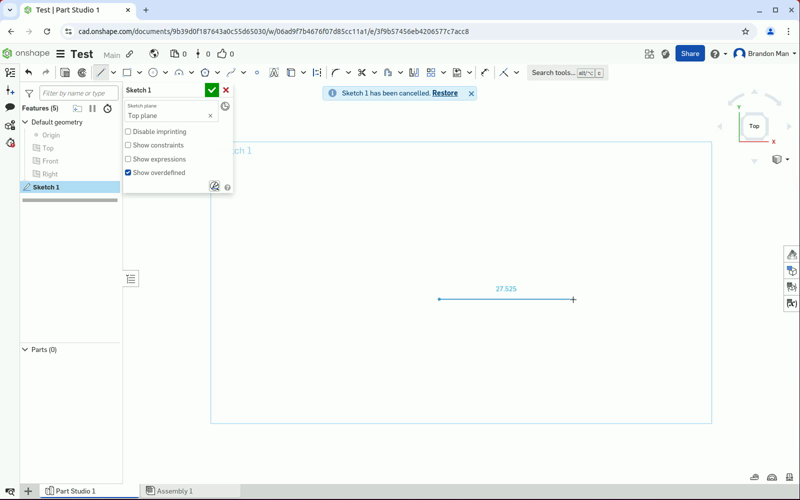
key_up(shift)
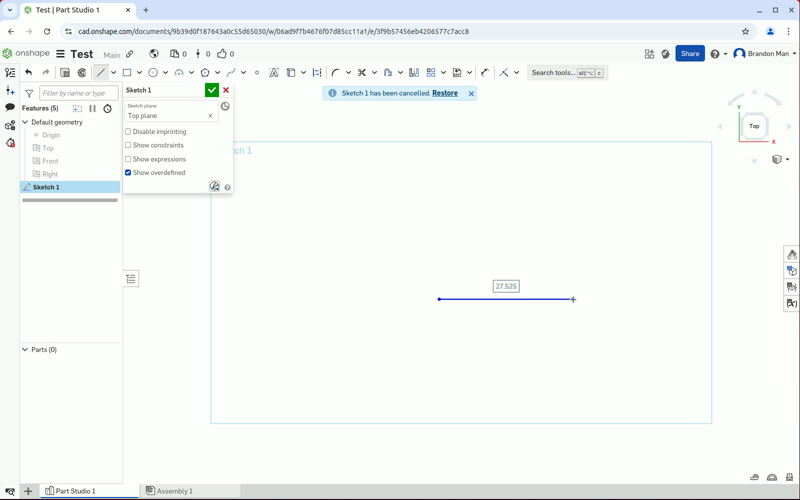
key_down(shift)
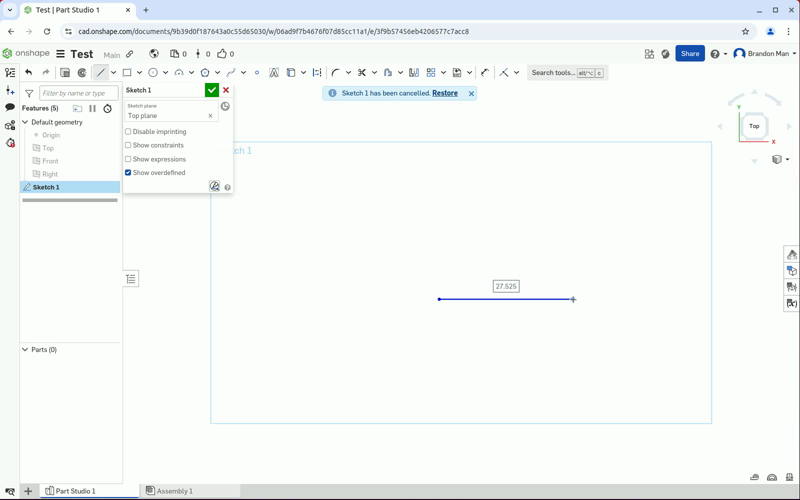
mouse_move(573, 231)
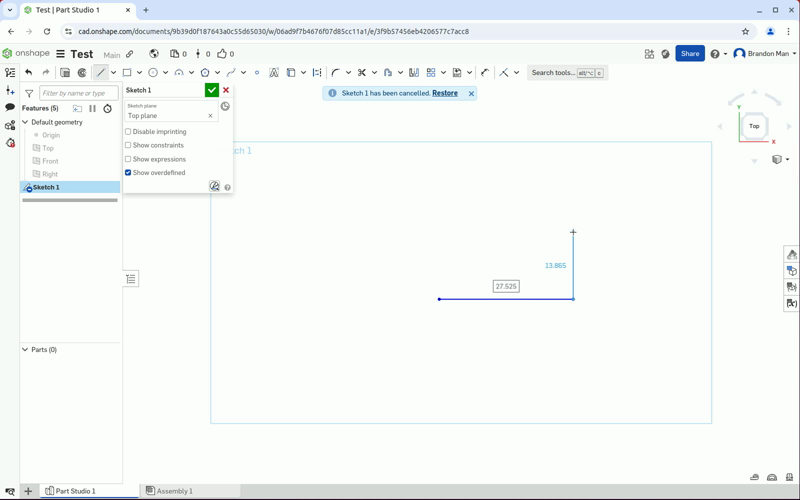
click(573, 231)
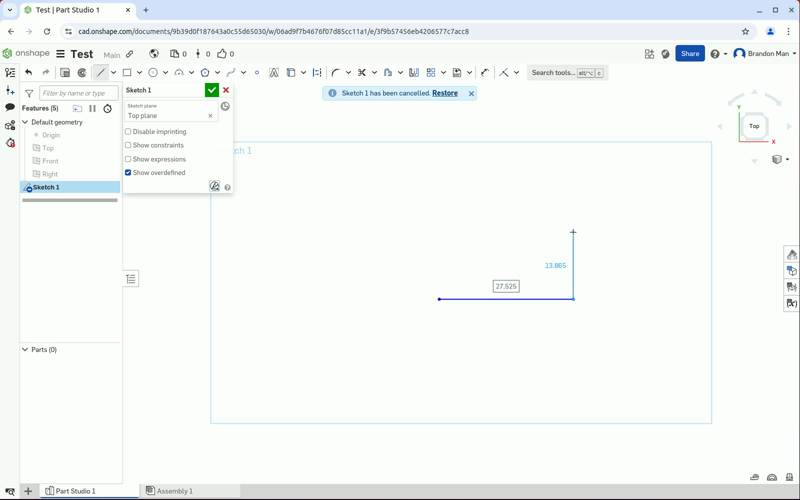
key_up(shift)
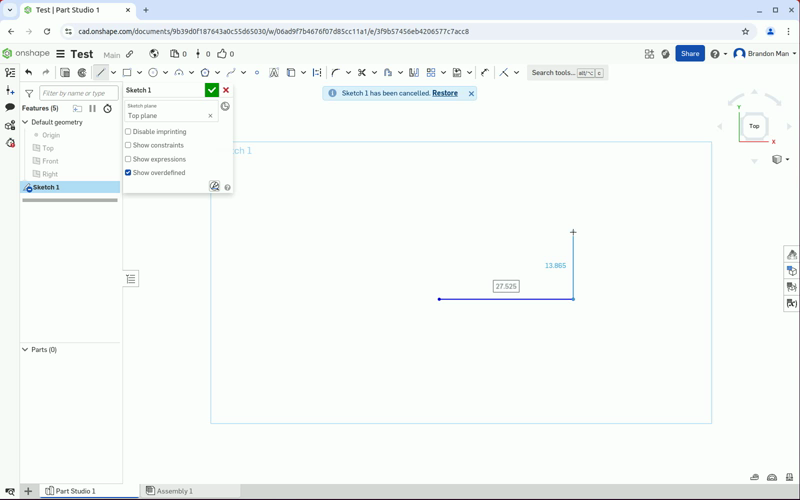
key_down(shift)
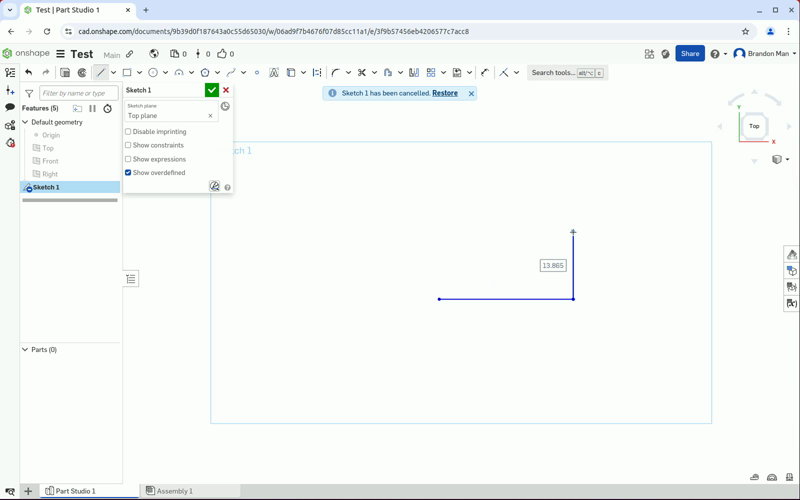
mouse_move(439, 231)
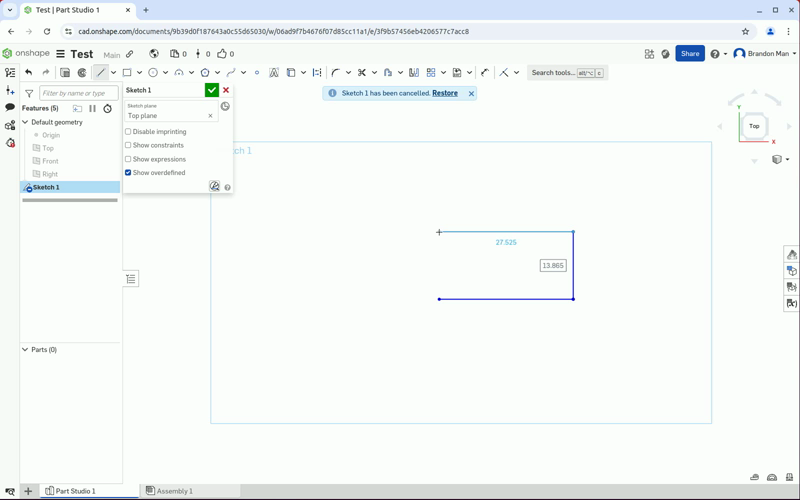
click(439, 231)
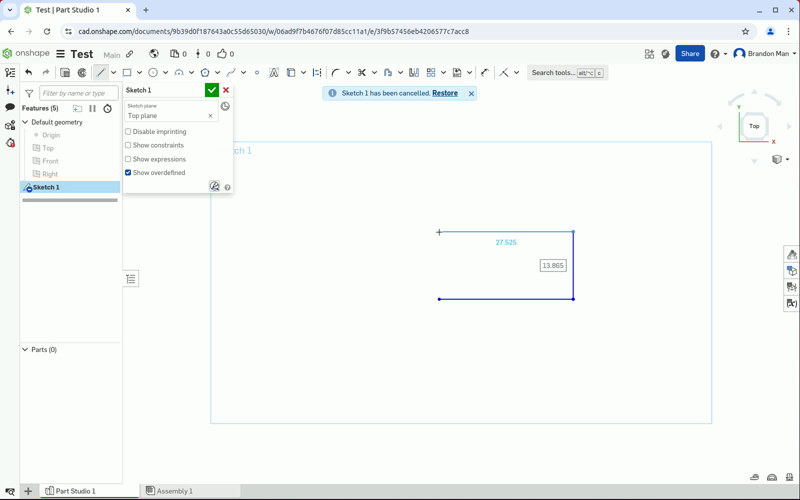
key_up(shift)
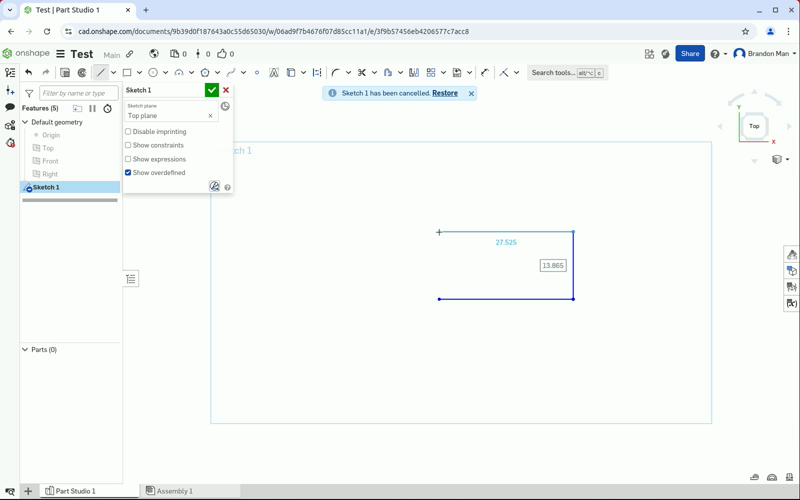
key_down(shift)
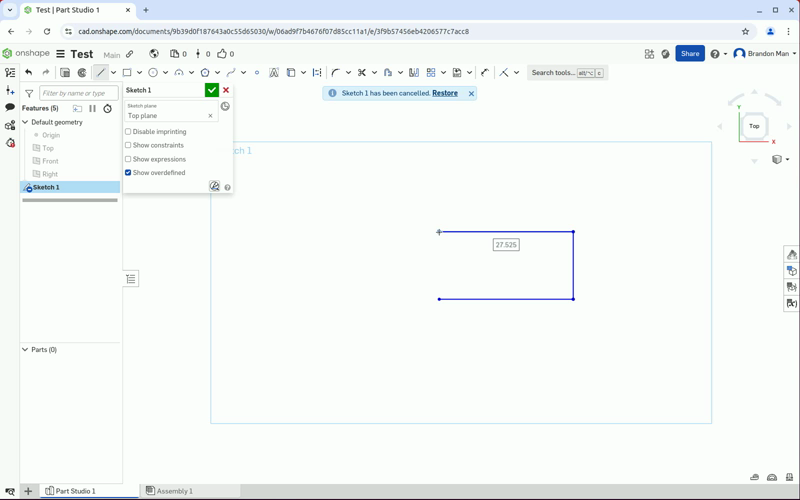
mouse_move(439, 299)
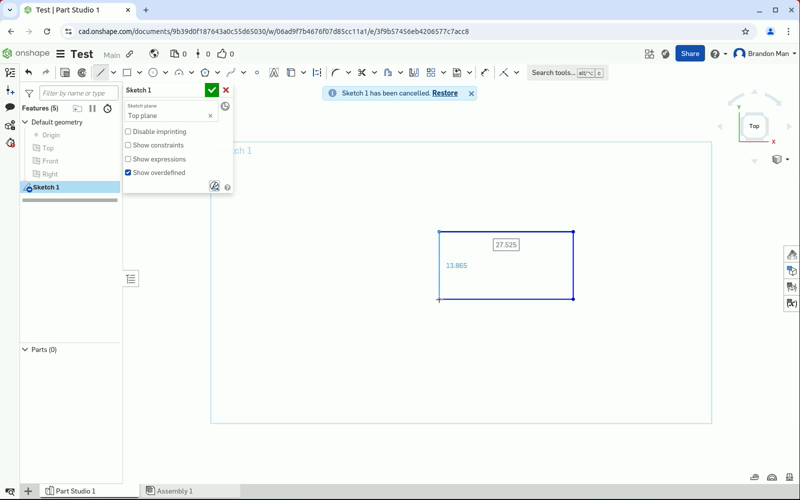
key_up(shift)
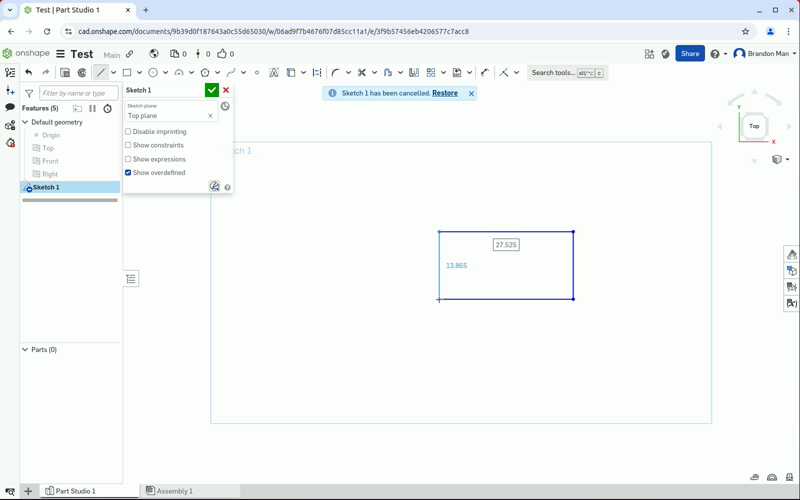
click(439, 299)
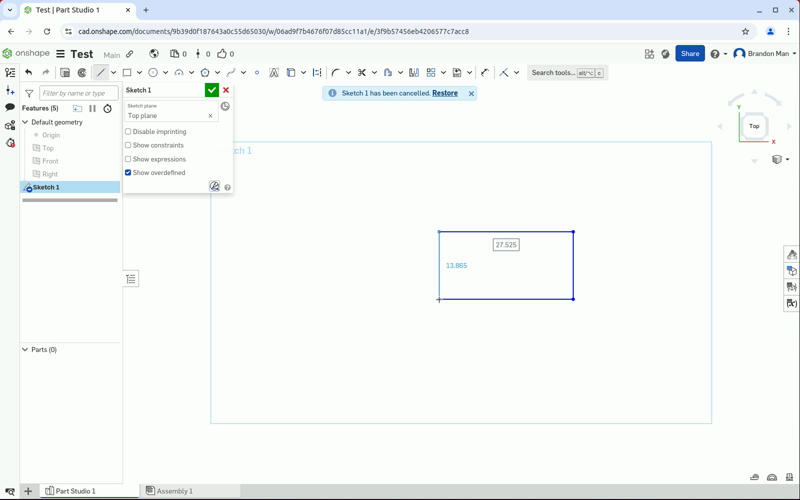
key(esc)
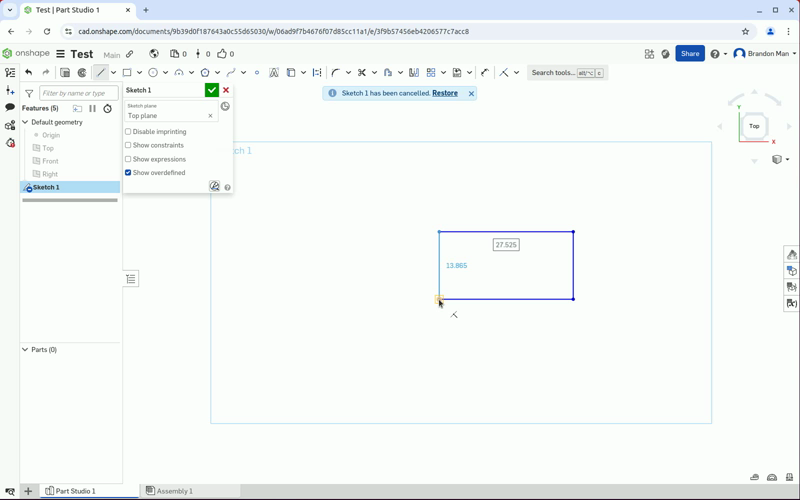
mouse_move(553, 278)
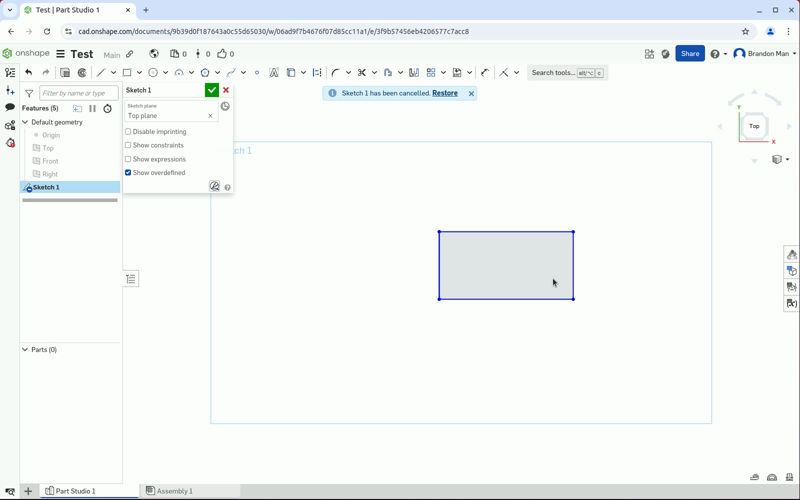
click(553, 278)
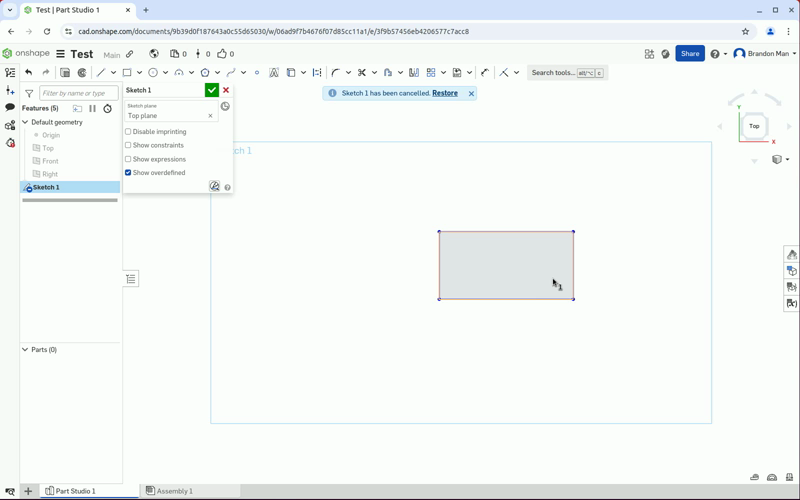
mouse_move(73, 352)
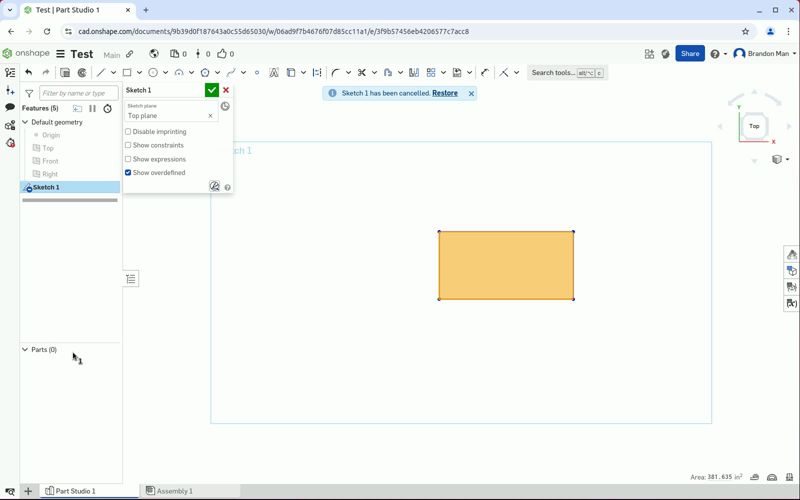
key(shift+y)
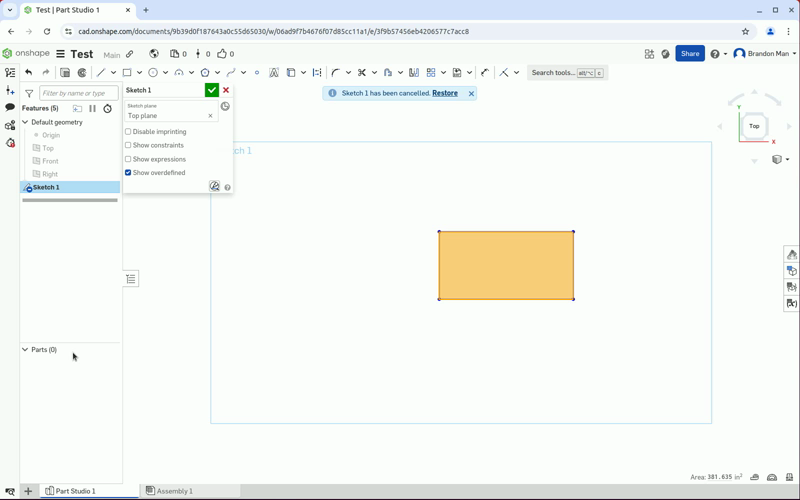
key(shift+e)
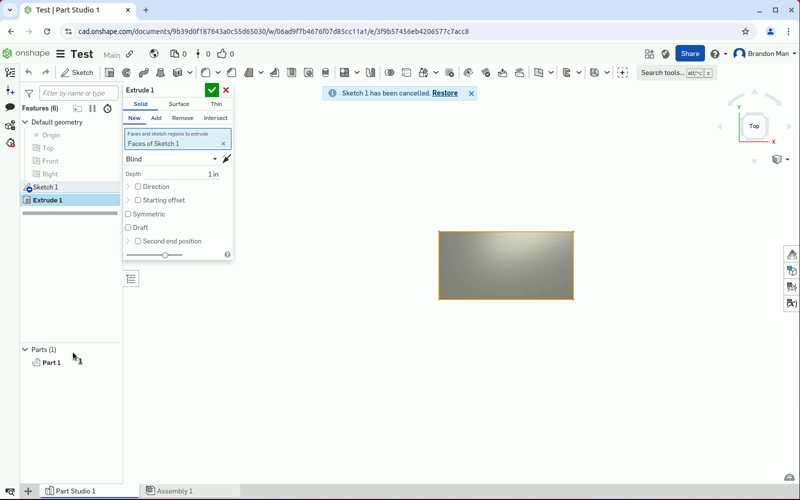
mouse_move(143, 106)
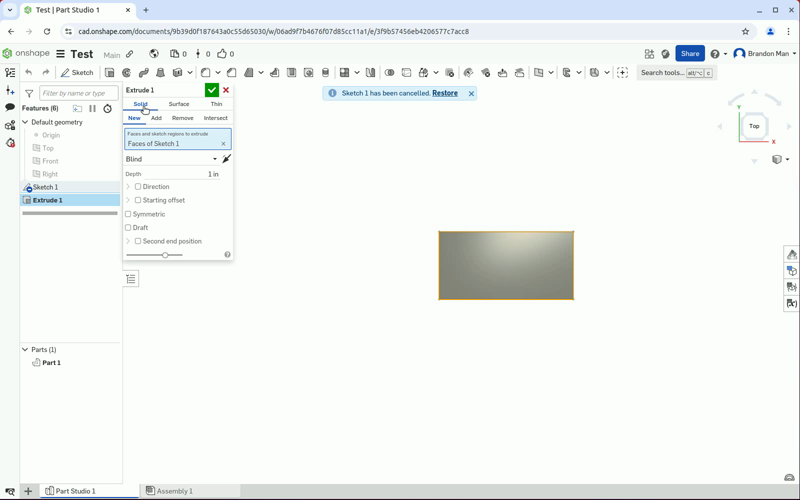
click(143, 106)
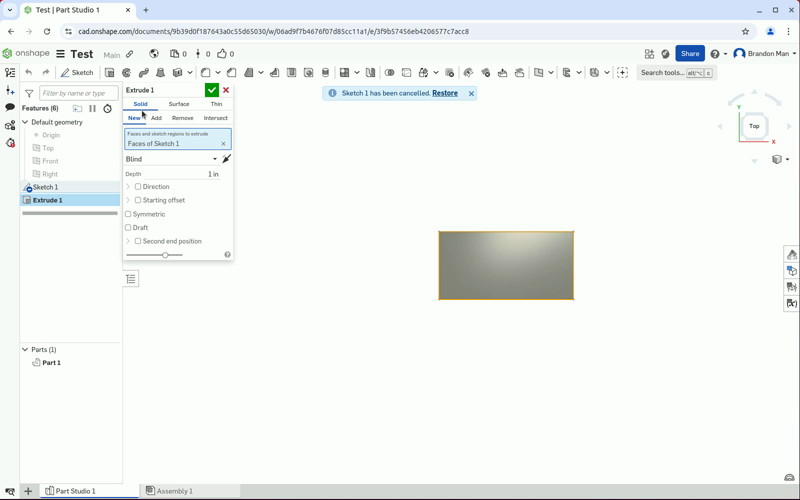
mouse_move(137, 120)
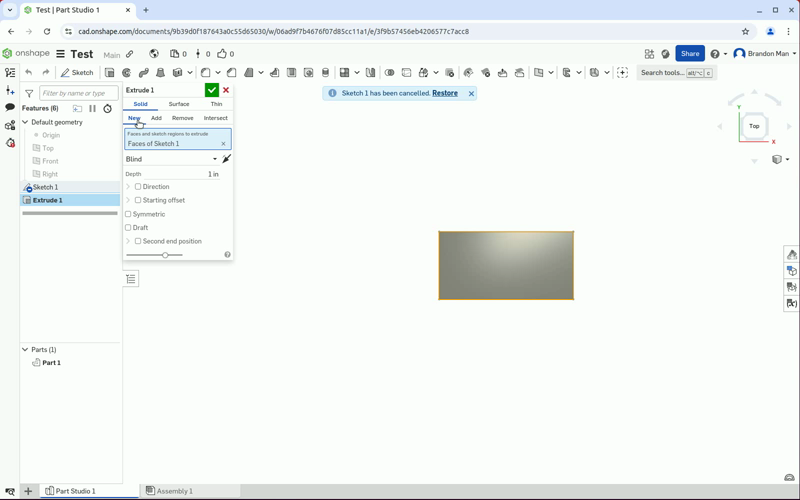
click(137, 120)
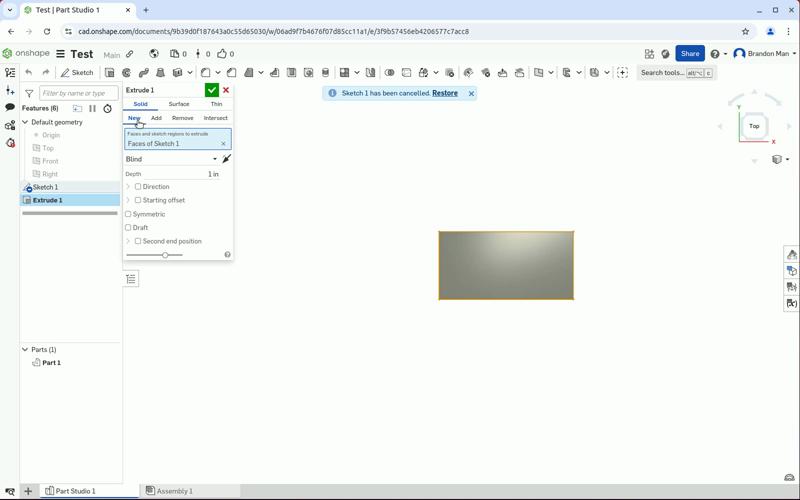
key(tab, 4)
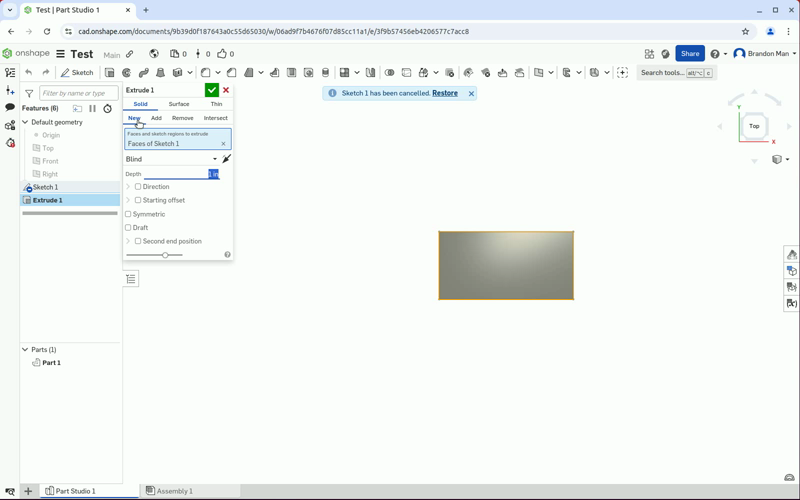
text(3.37)
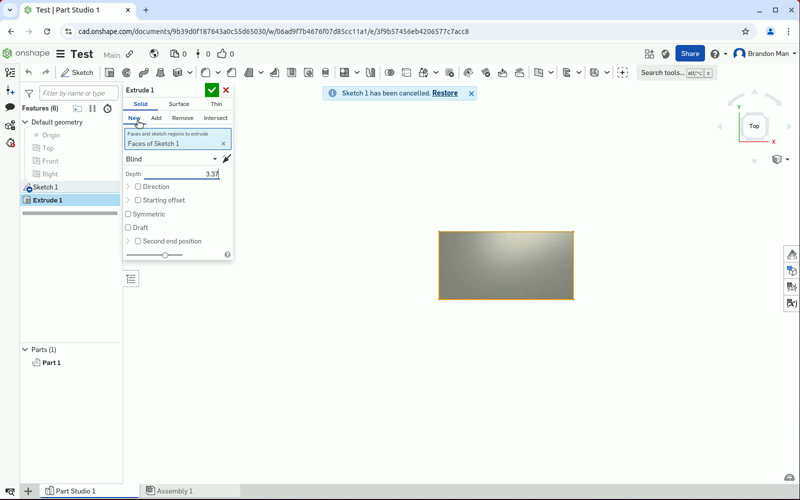
key(enter)
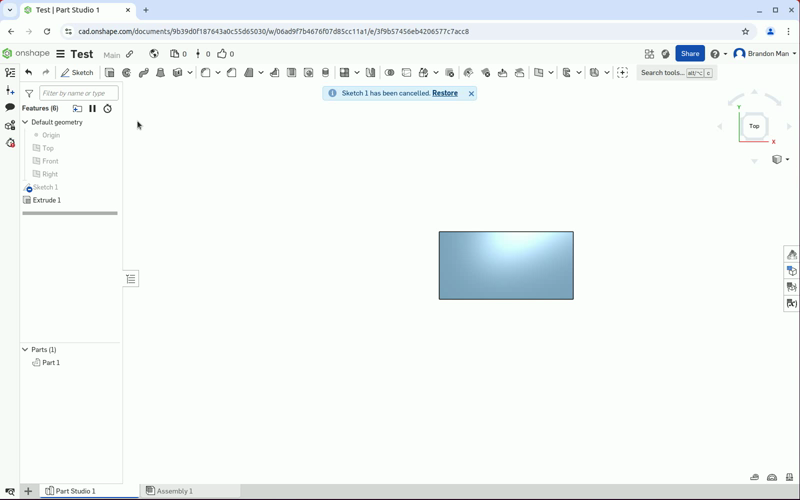
key(shift+h)
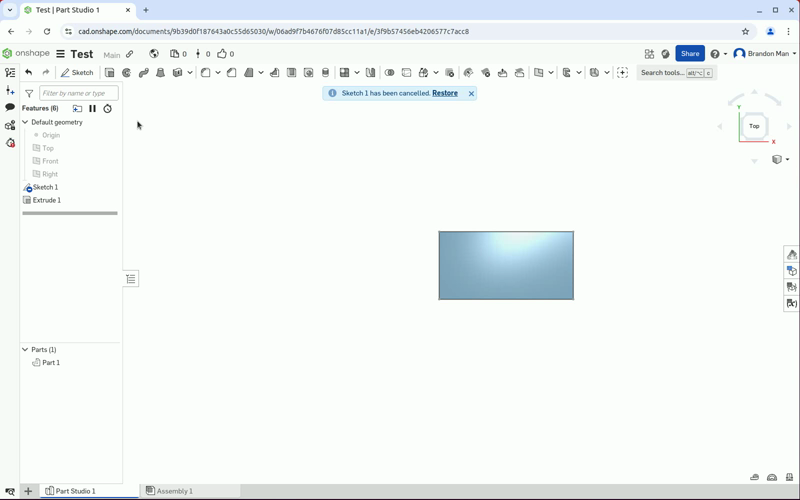
key(shift+h)
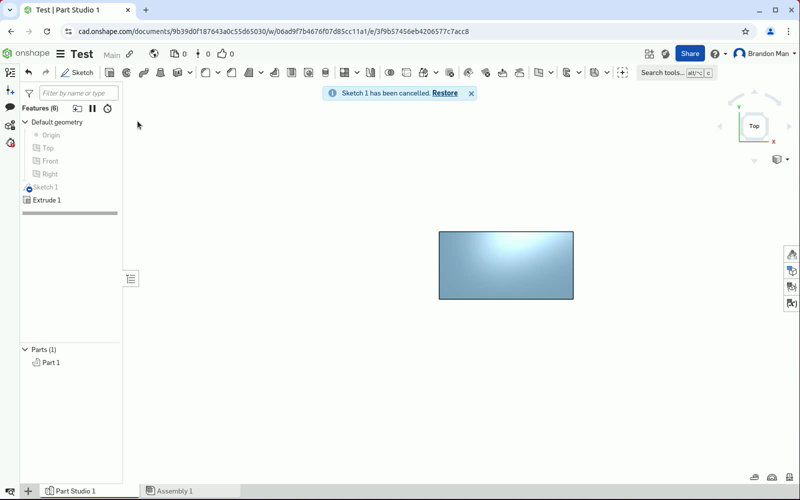
mouse_move(73, 189)
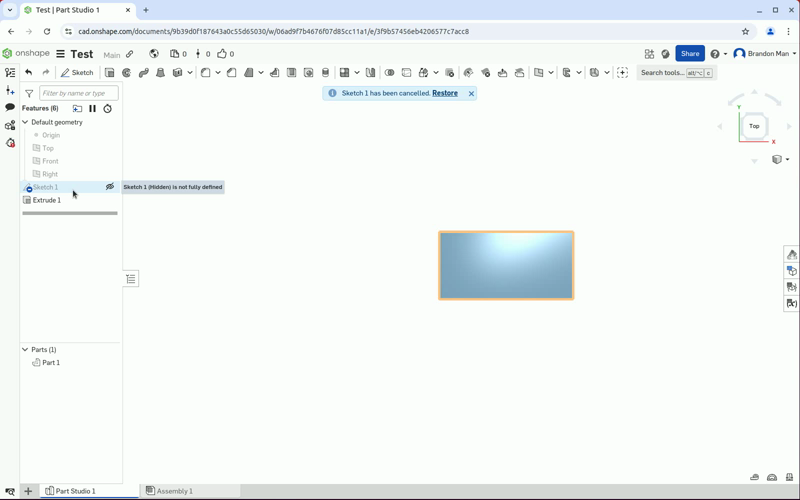
click(73, 189)
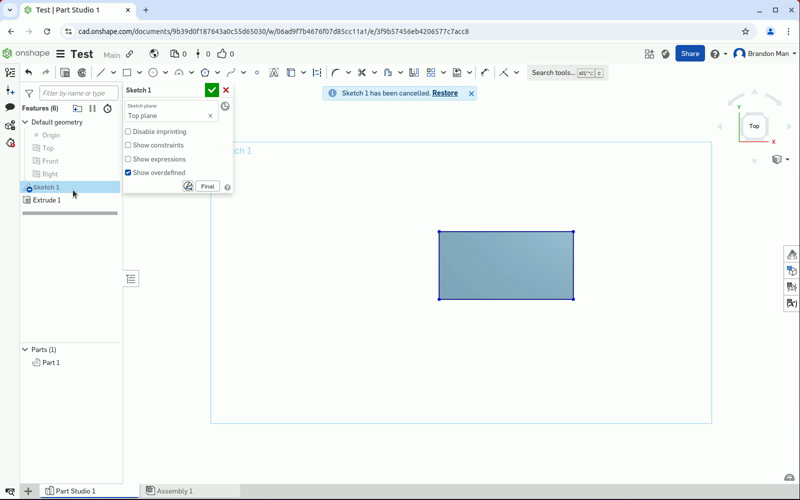
mouse_move(229, 92)
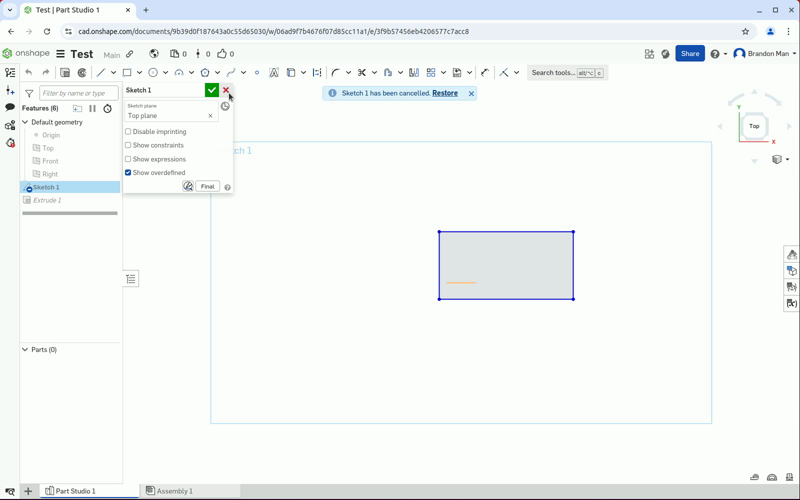
click(229, 92)
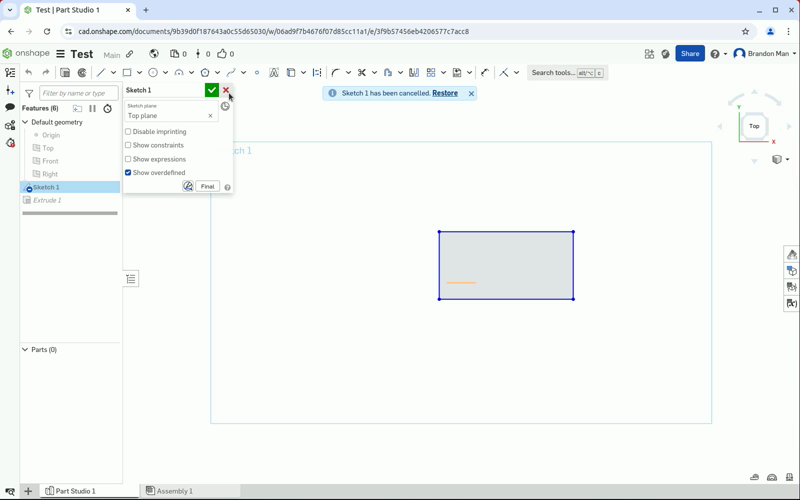
key(shift+s)
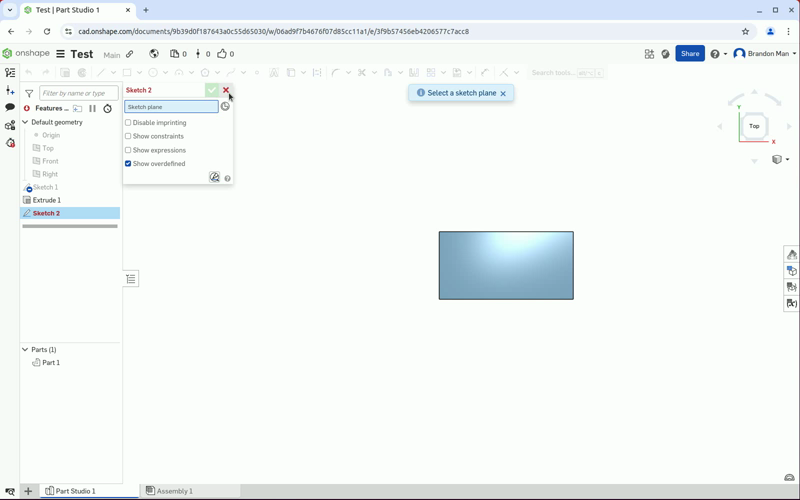
mouse_move(73, 150)
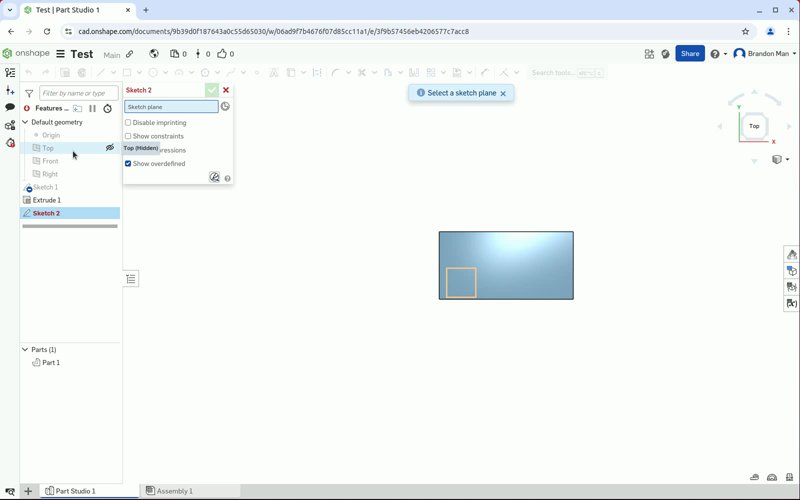
click(73, 150)
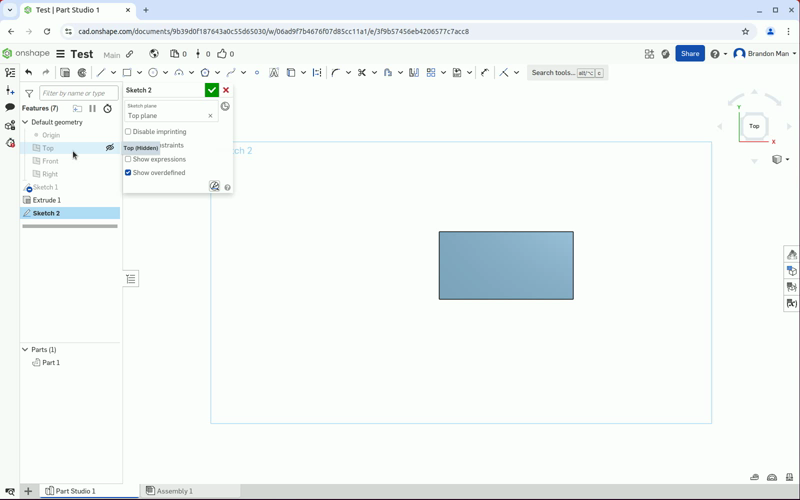
mouse_move(73, 352)
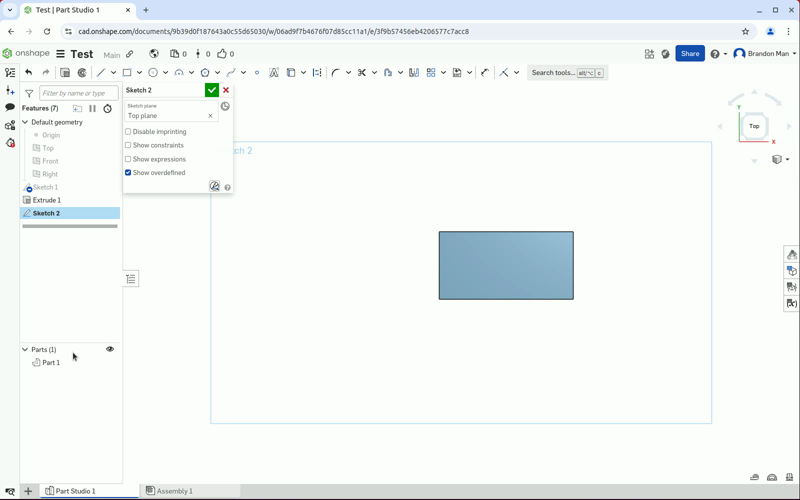
key(y)
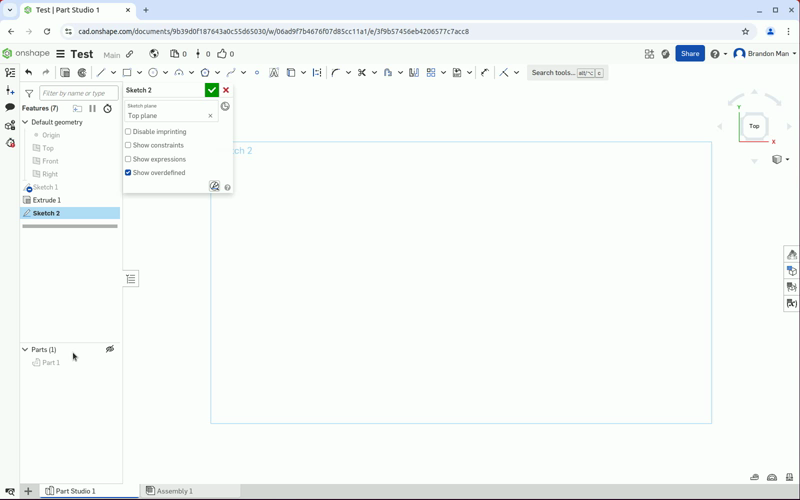
key(l)
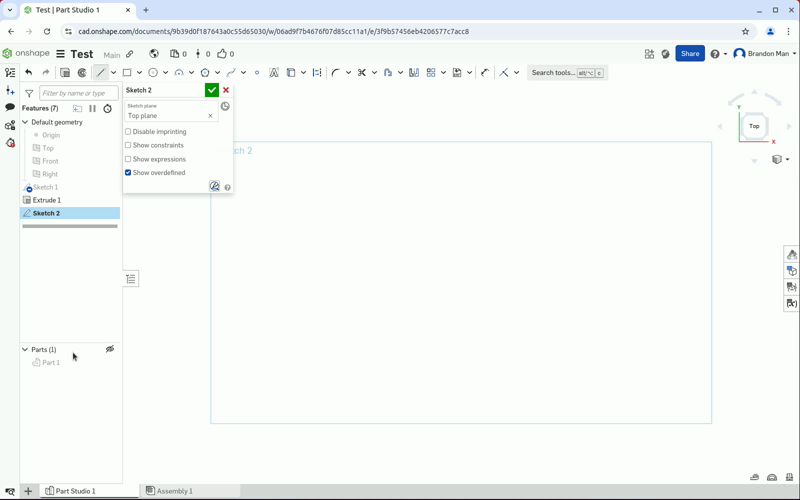
key_down(shift)
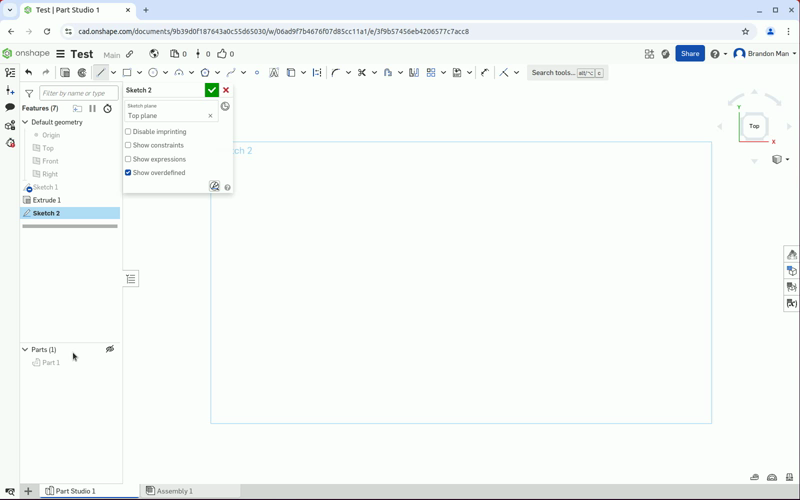
mouse_move(439, 299)
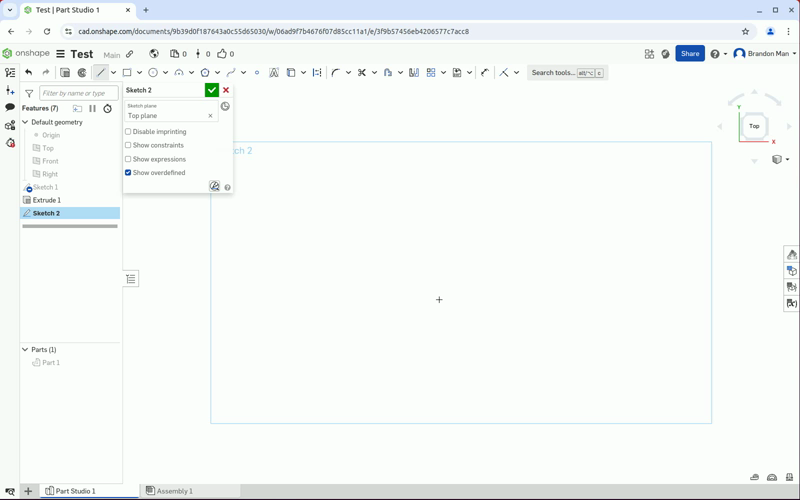
click(439, 299)
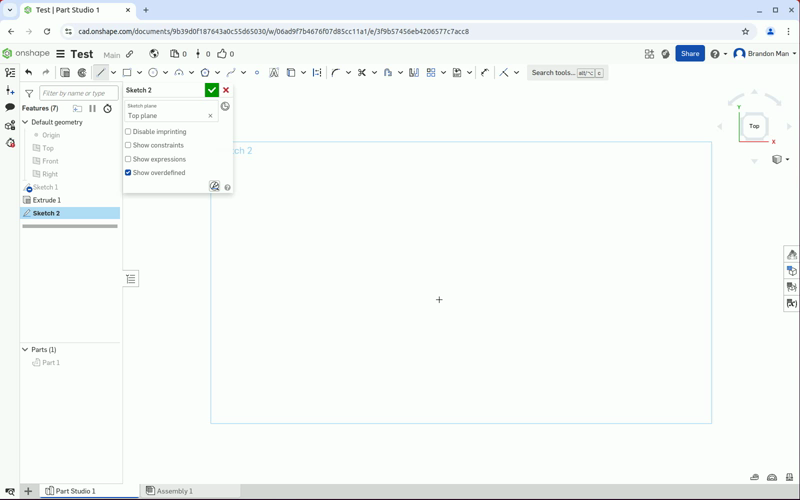
key_up(shift)
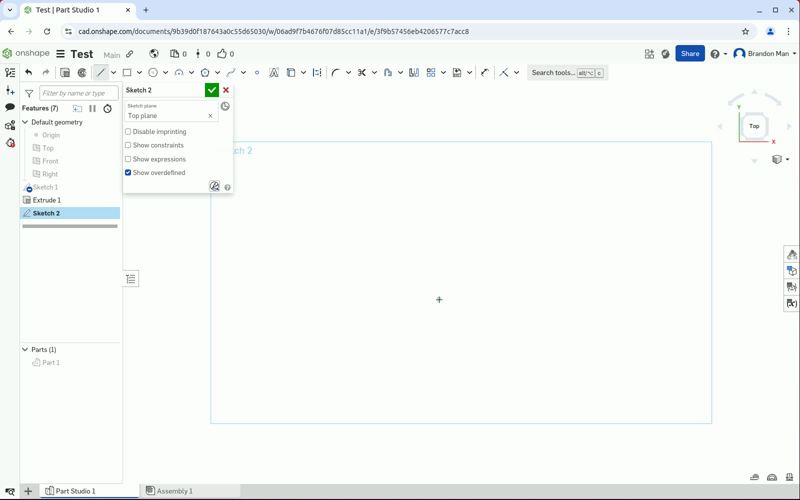
key_down(shift)
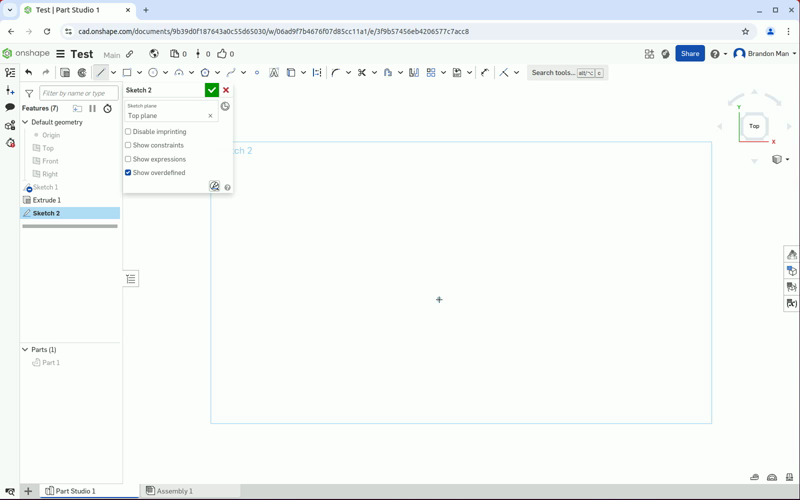
mouse_move(573, 299)
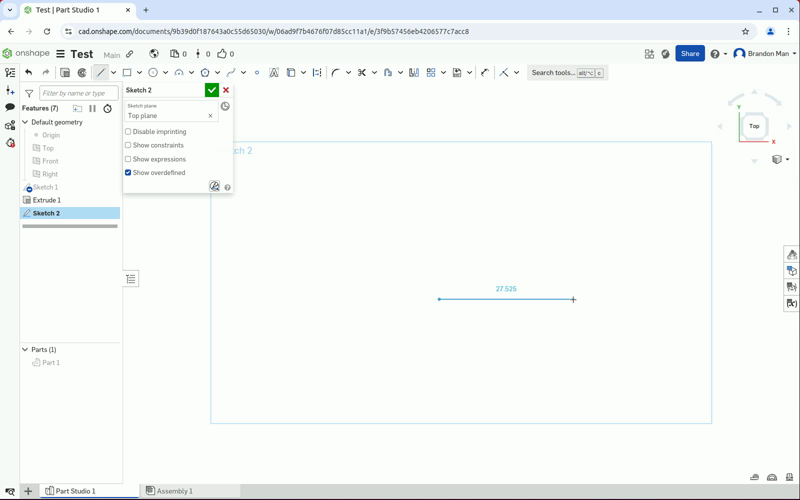
click(573, 299)
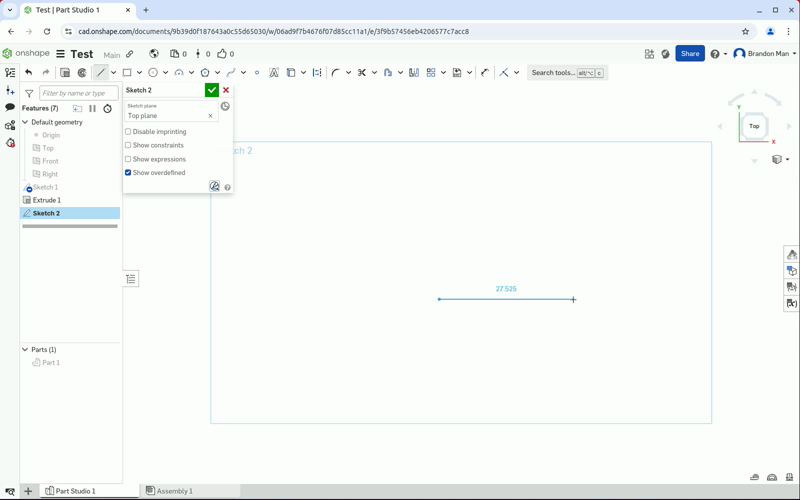
key_up(shift)
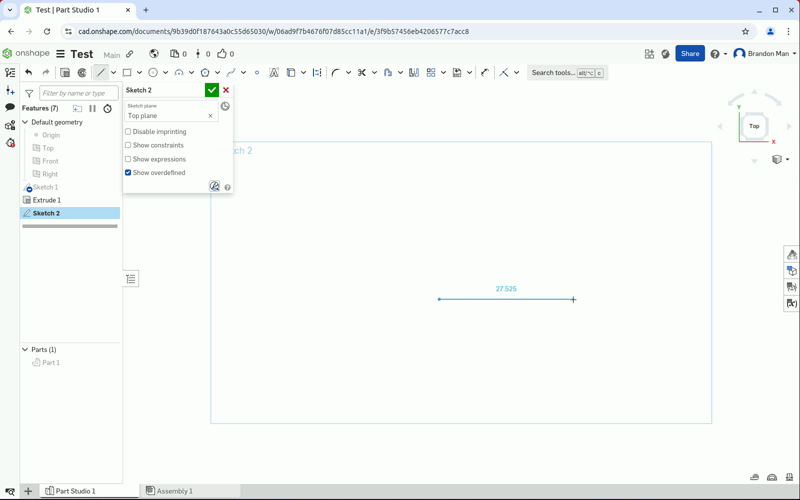
key_down(shift)
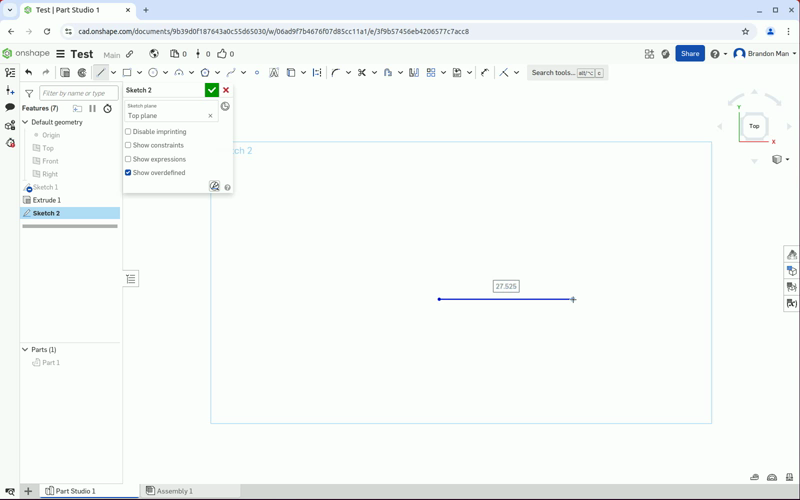
mouse_move(573, 231)
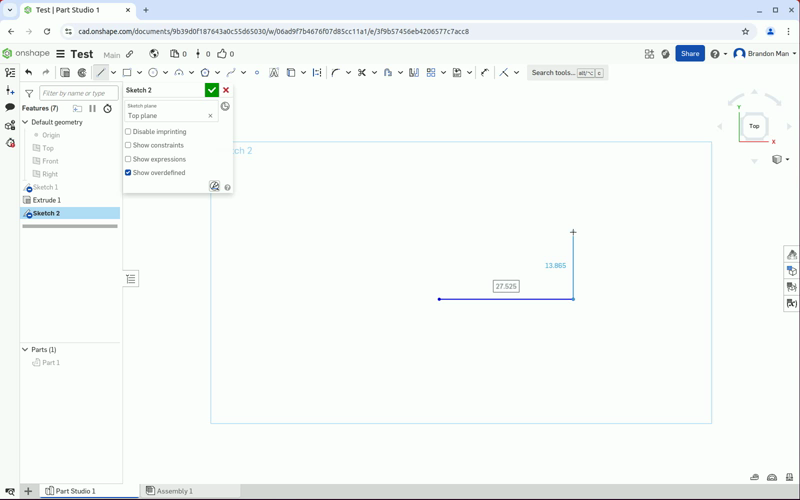
click(573, 231)
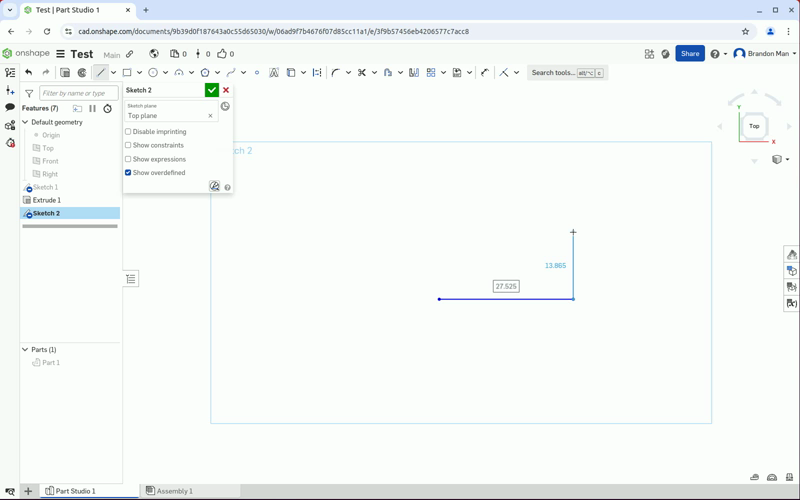
key_up(shift)
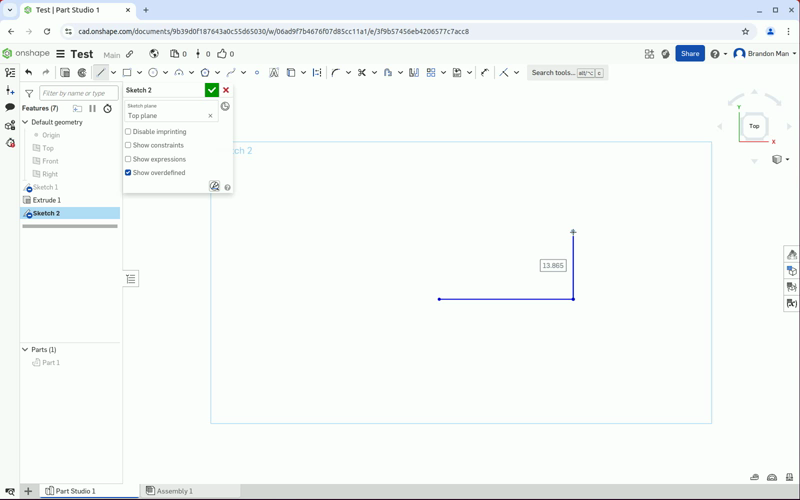
key_down(shift)
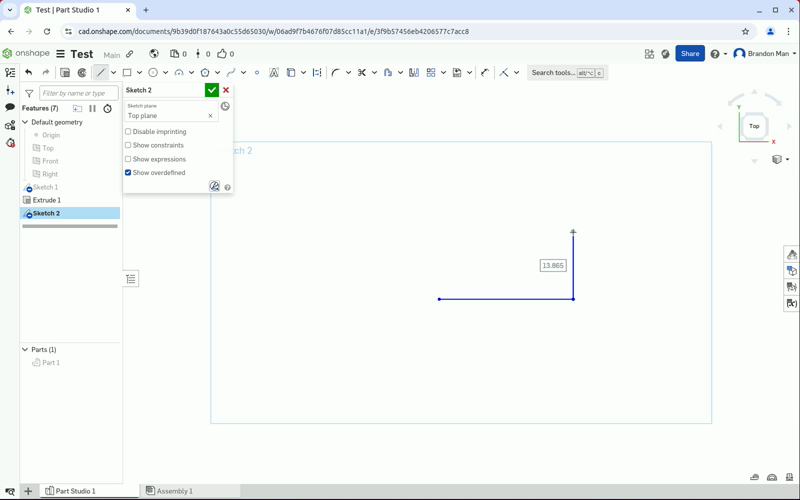
mouse_move(439, 231)
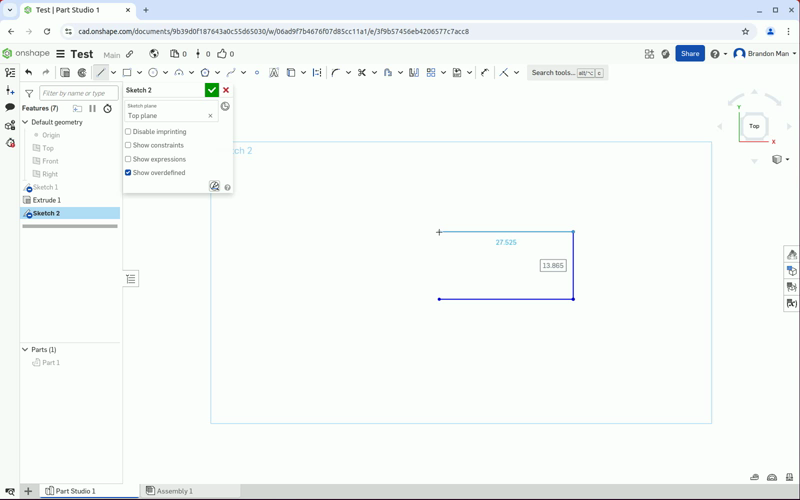
click(439, 231)
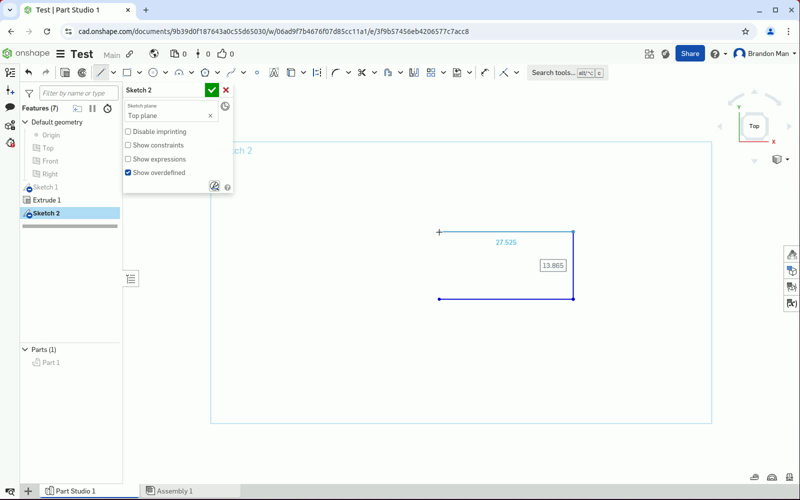
key_up(shift)
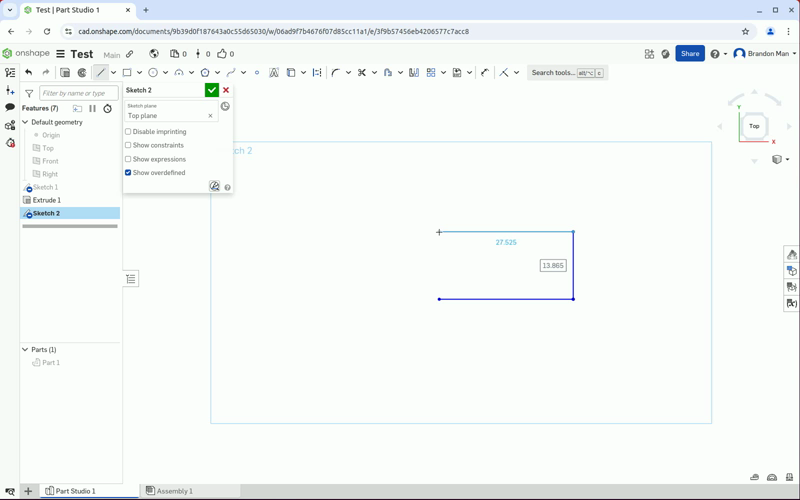
key_down(shift)
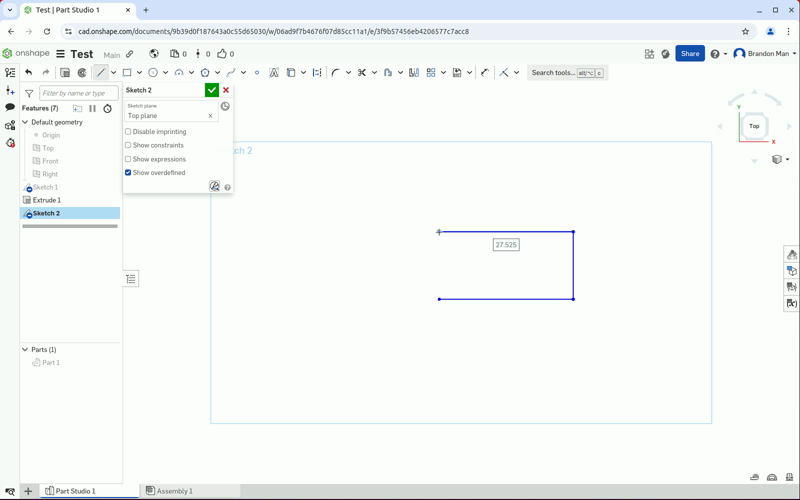
mouse_move(439, 299)
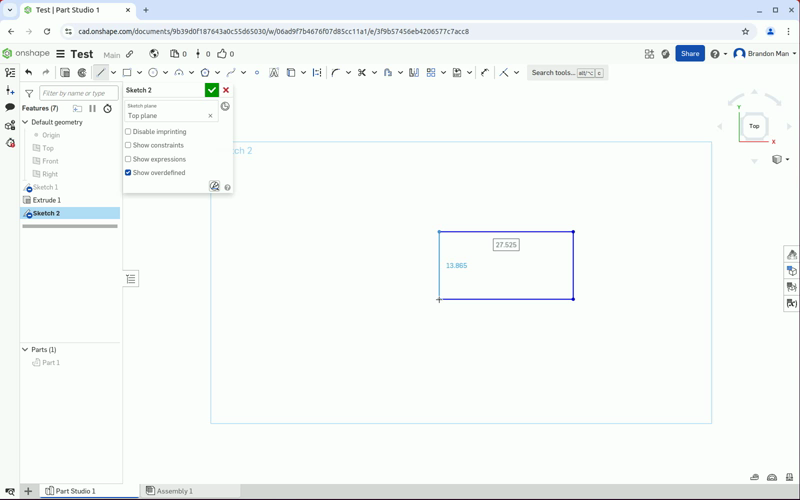
key_up(shift)
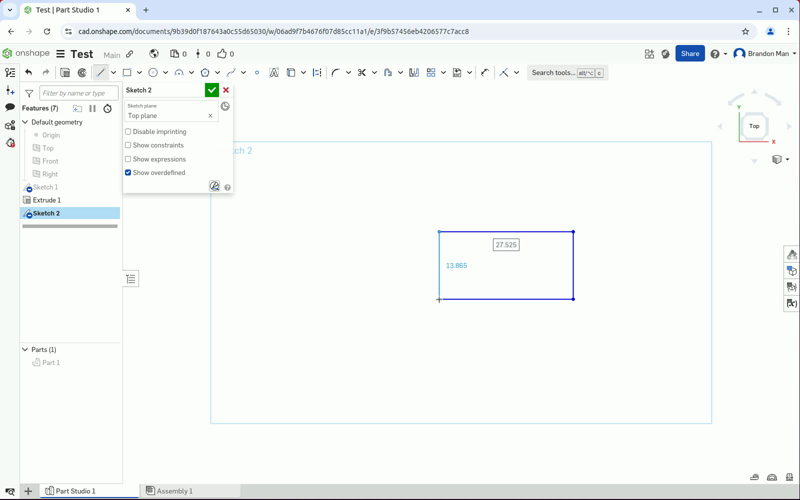
click(439, 299)
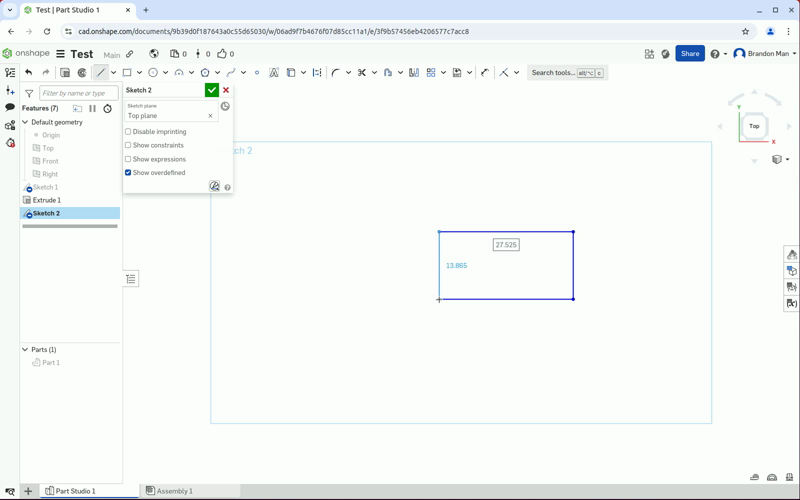
key(esc)
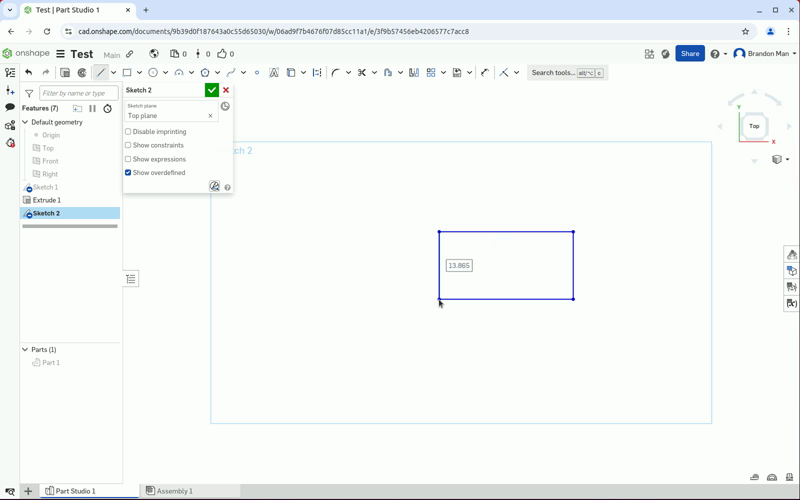
mouse_move(555, 241)
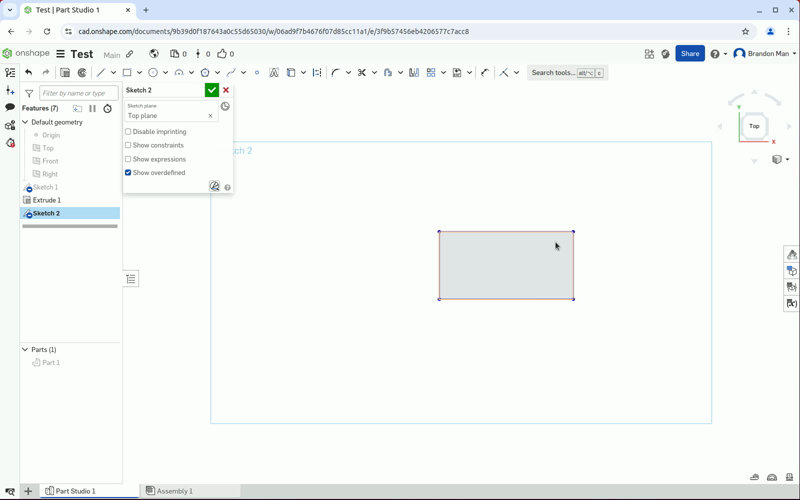
click(555, 241)
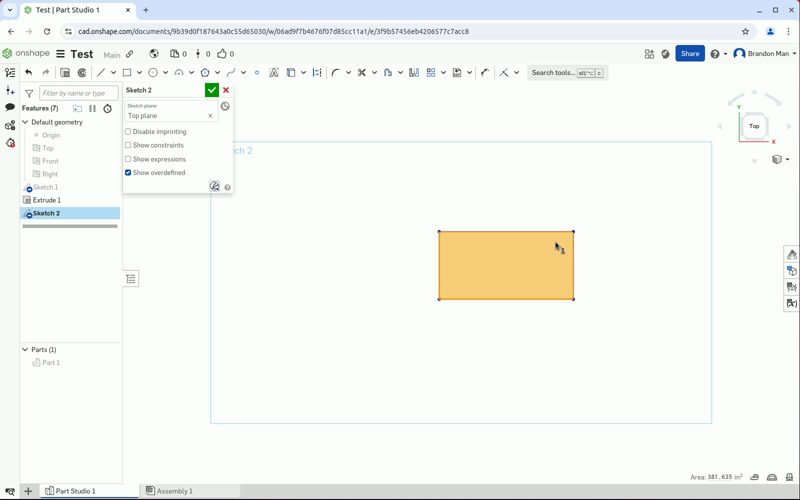
mouse_move(73, 352)
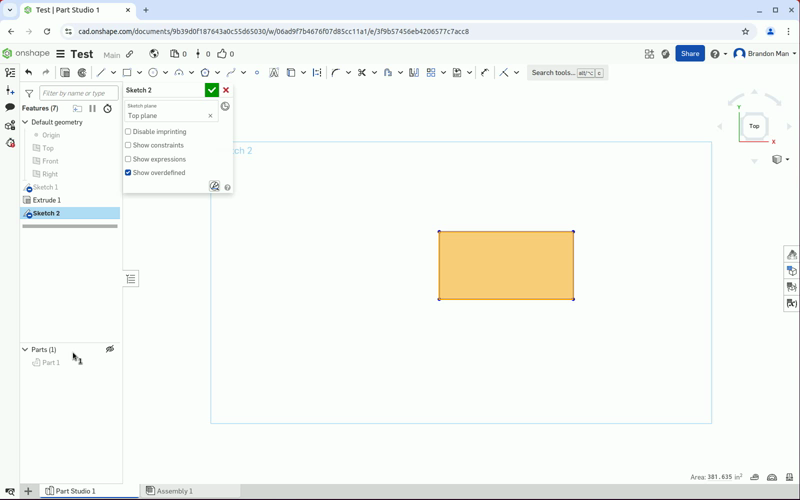
key(shift+y)
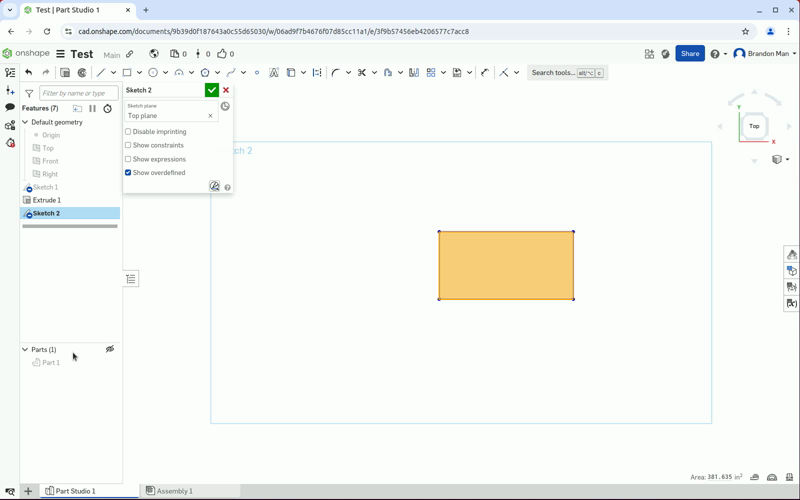
key(shift+e)
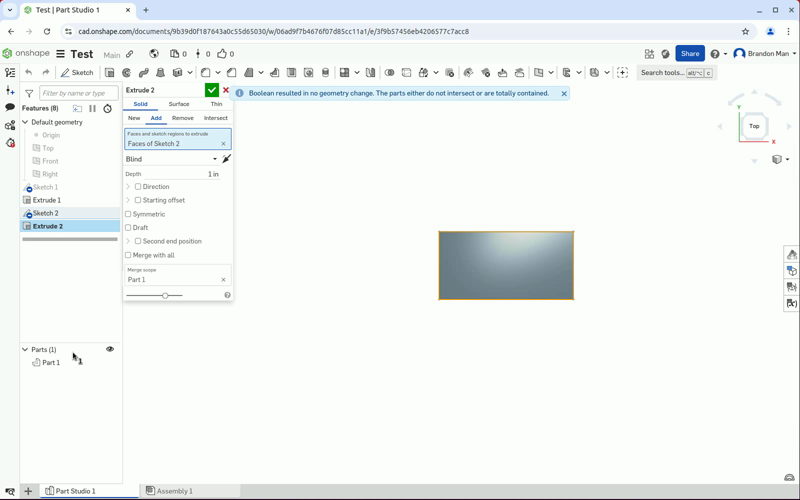
mouse_move(143, 106)
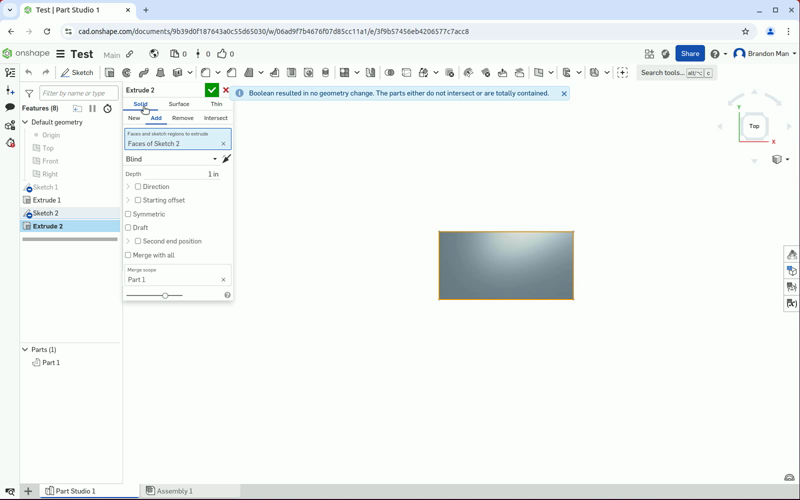
click(143, 106)
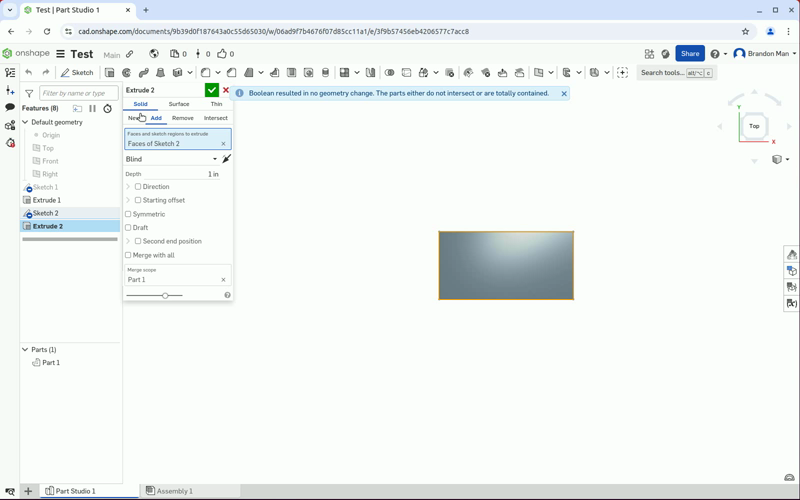
mouse_move(137, 120)
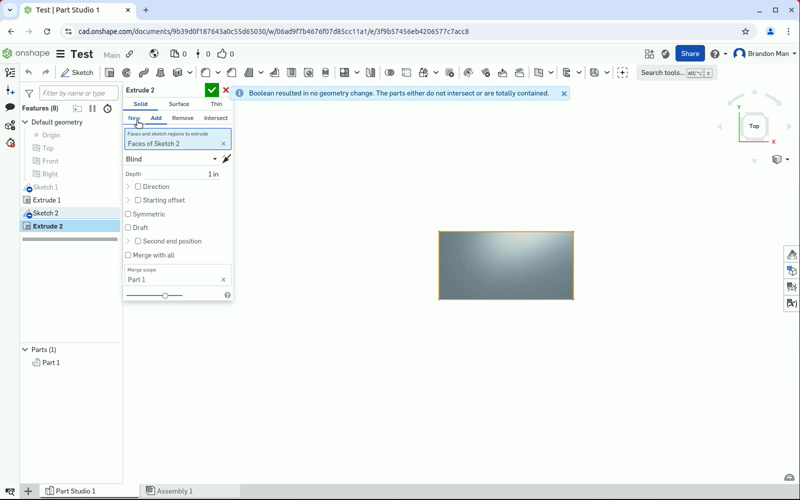
click(137, 120)
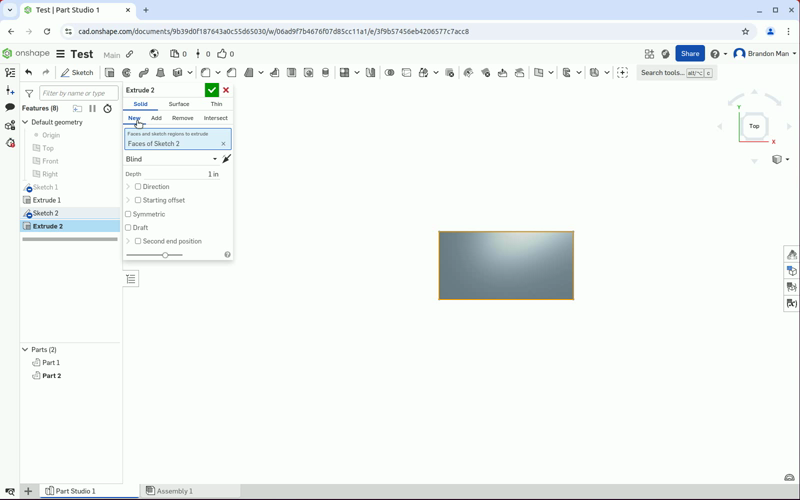
key(tab, 4)
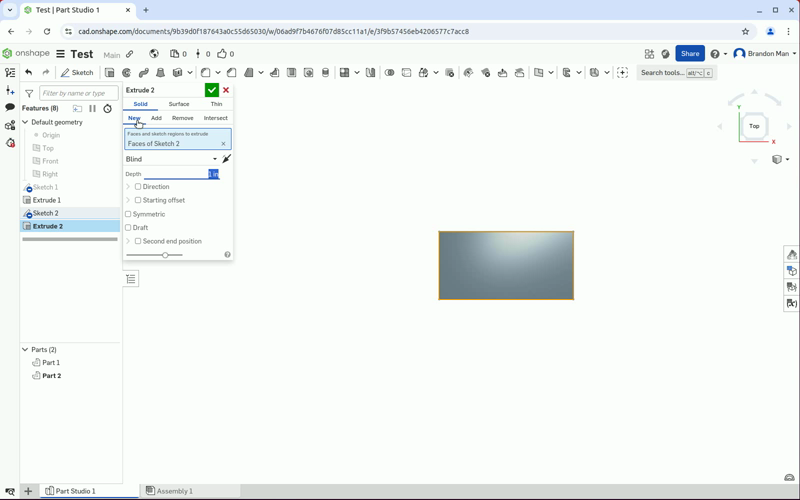
text(3.37)
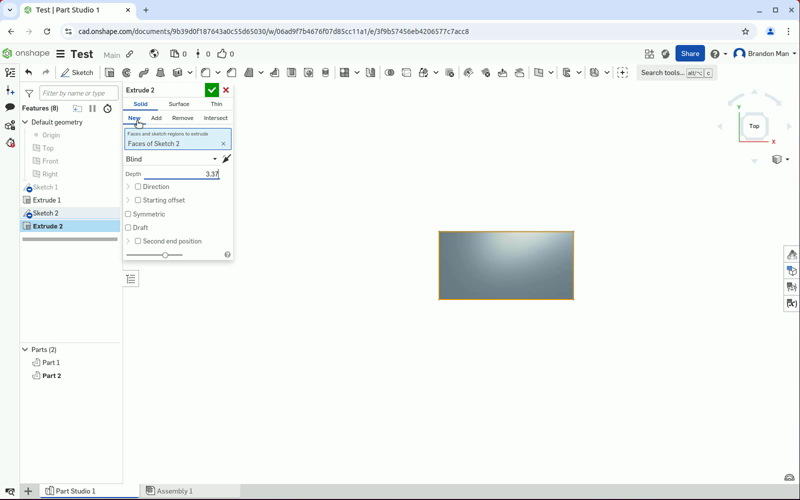
key(enter)
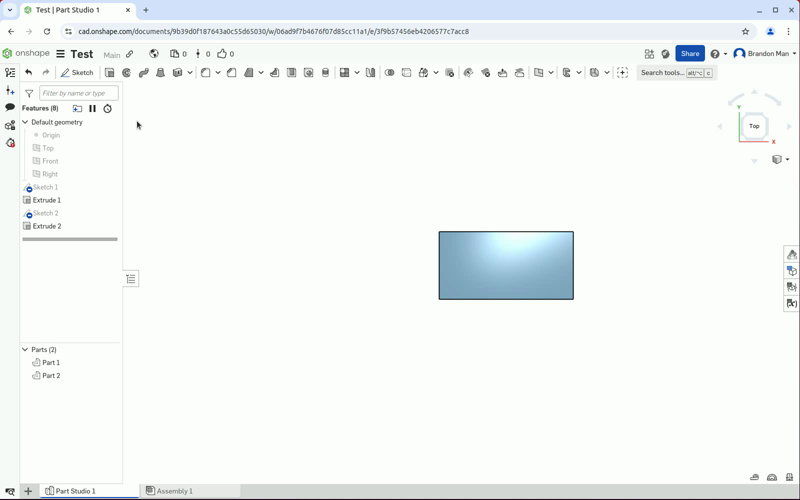
key(shift+h)
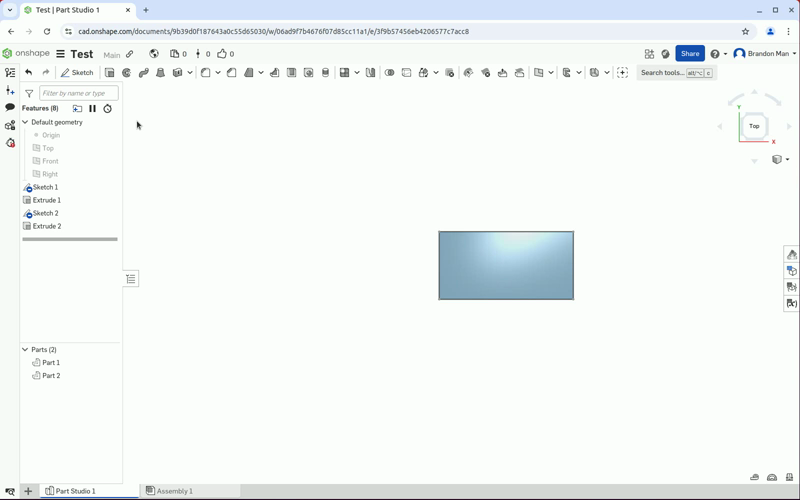
key(shift+h)
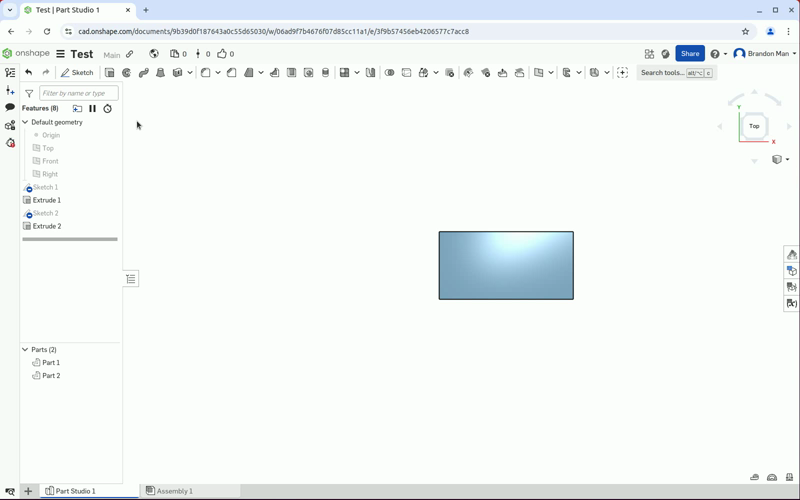
mouse_move(73, 189)
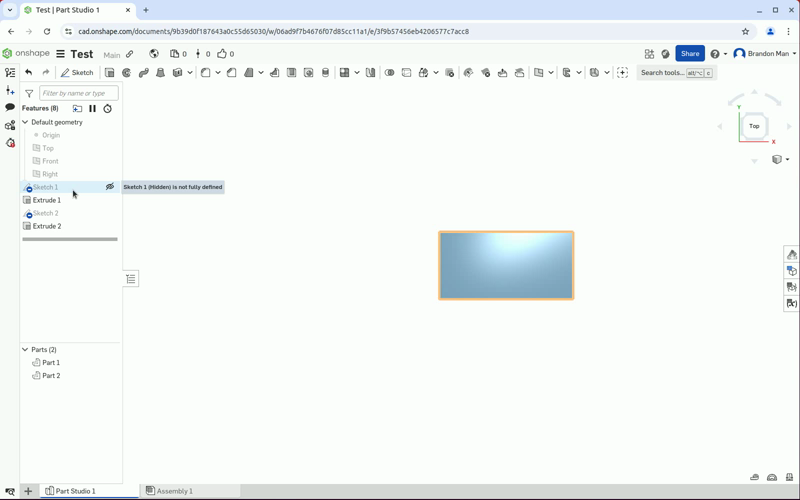
click(73, 189)
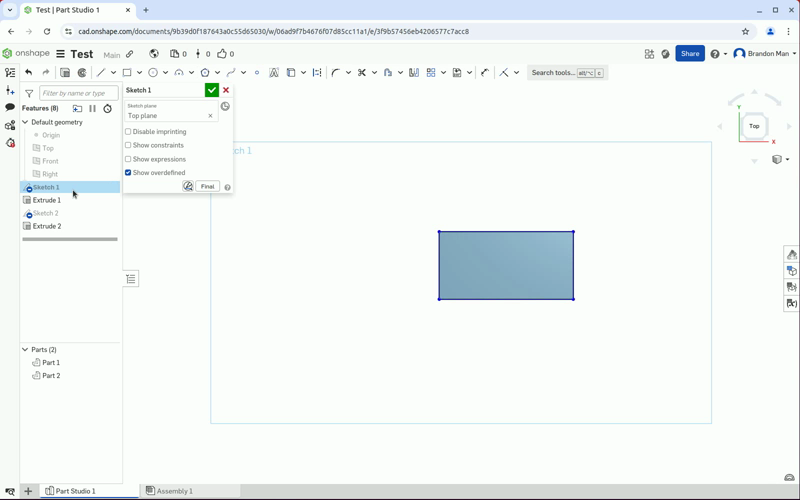
mouse_move(229, 92)
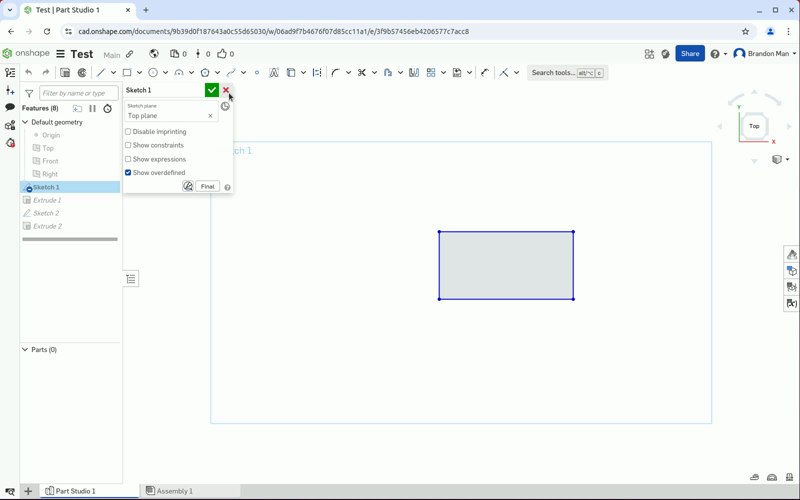
click(229, 92)
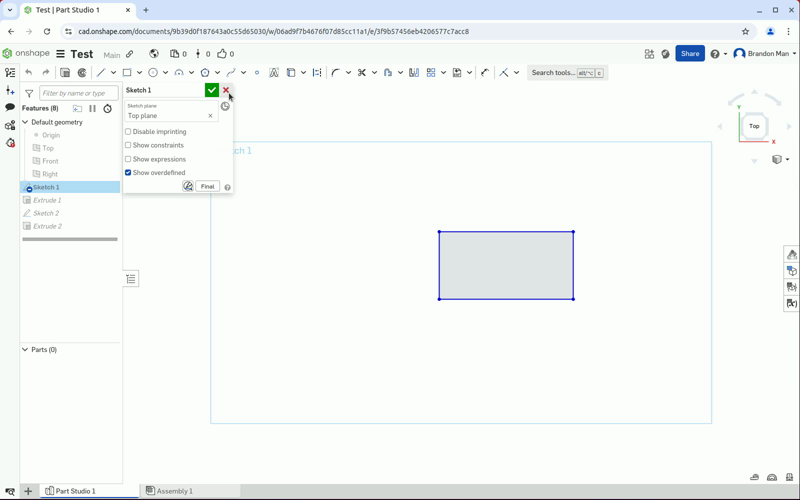
key(shift+s)
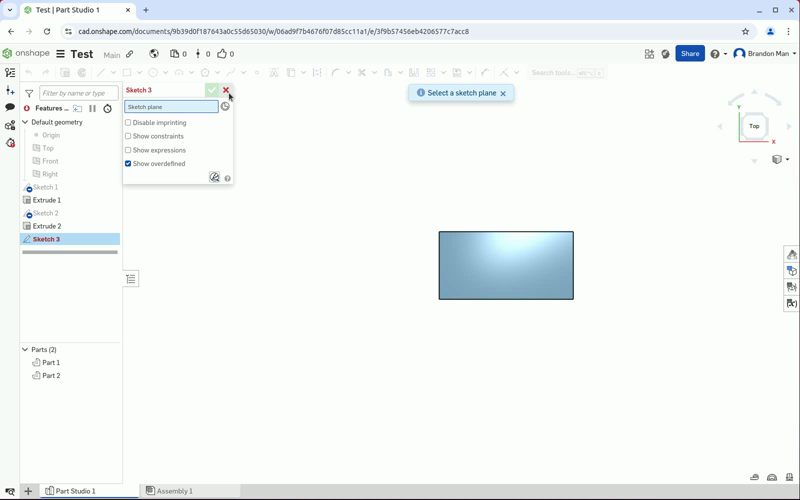
mouse_move(73, 150)
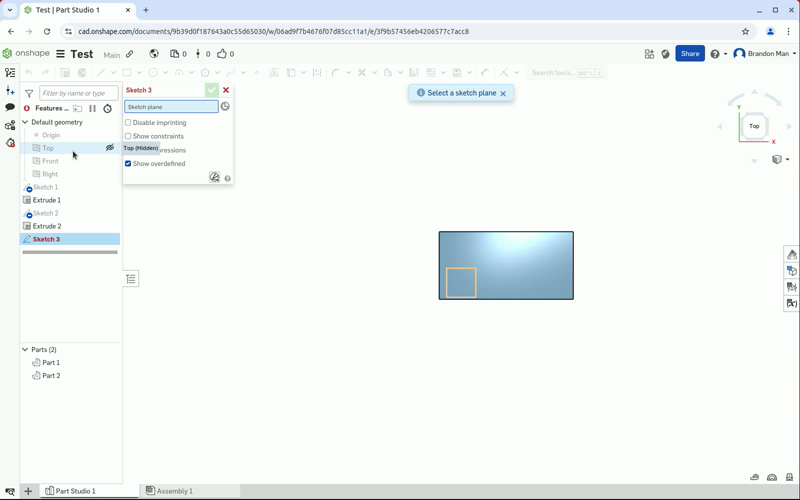
click(73, 150)
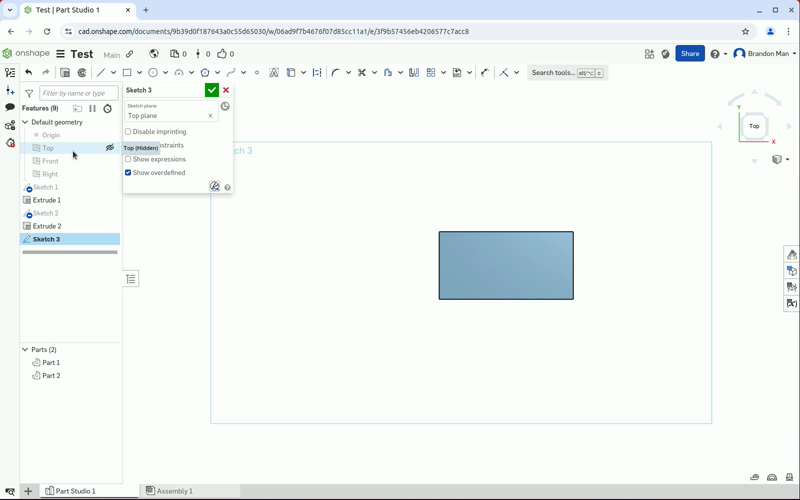
mouse_move(73, 352)
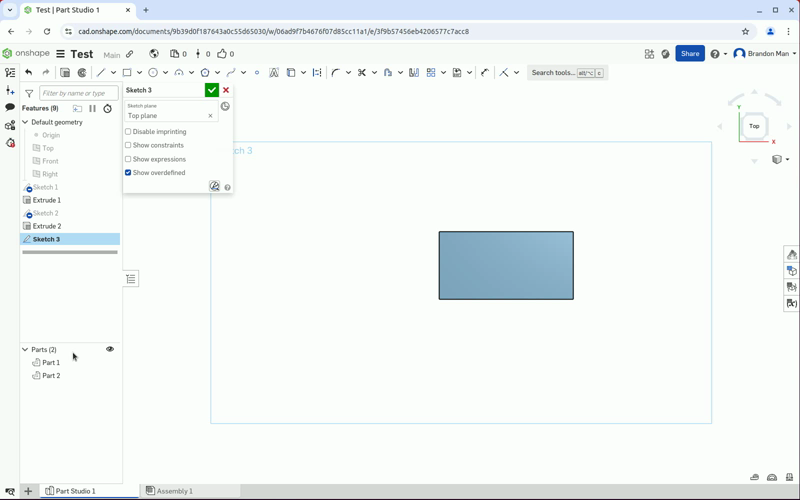
key(y)
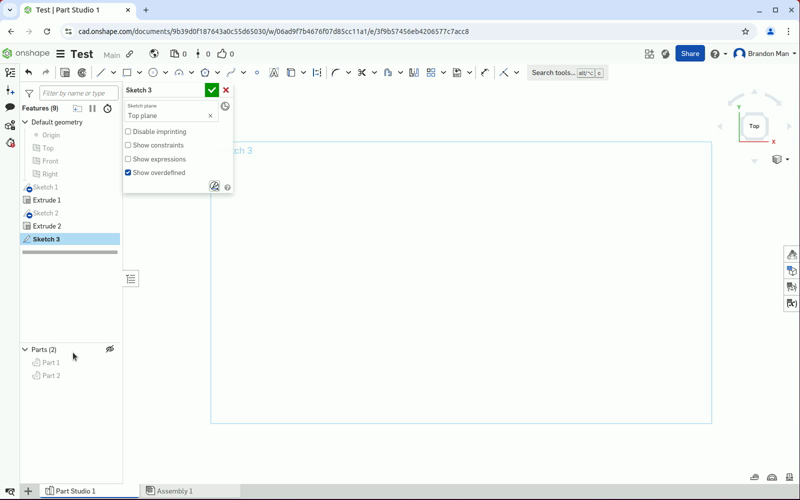
key(l)
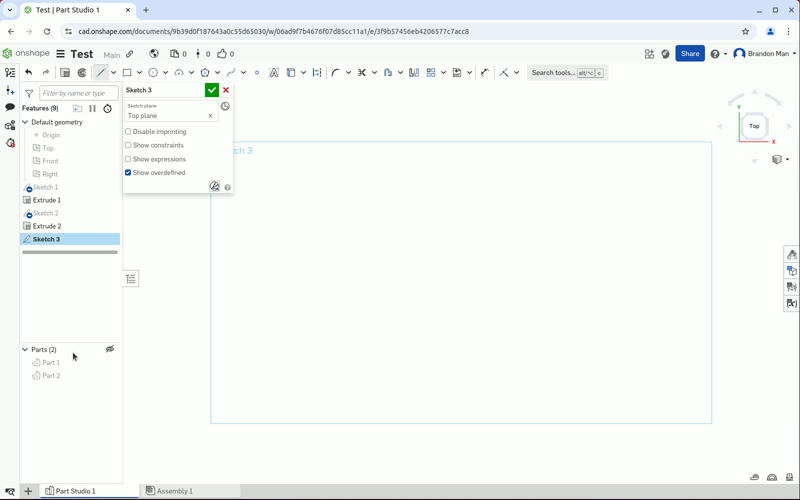
key_down(shift)
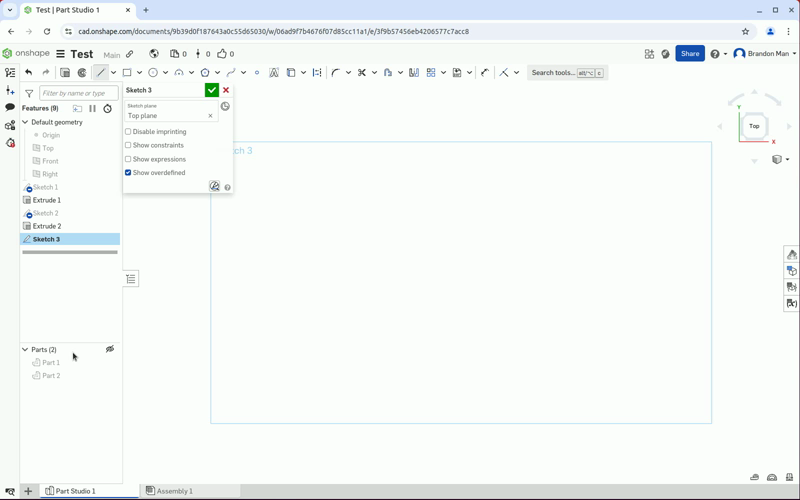
mouse_move(439, 299)
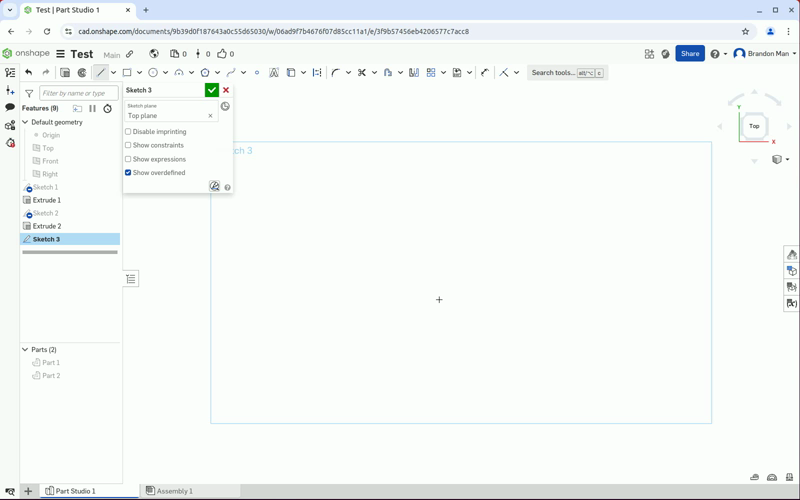
click(439, 299)
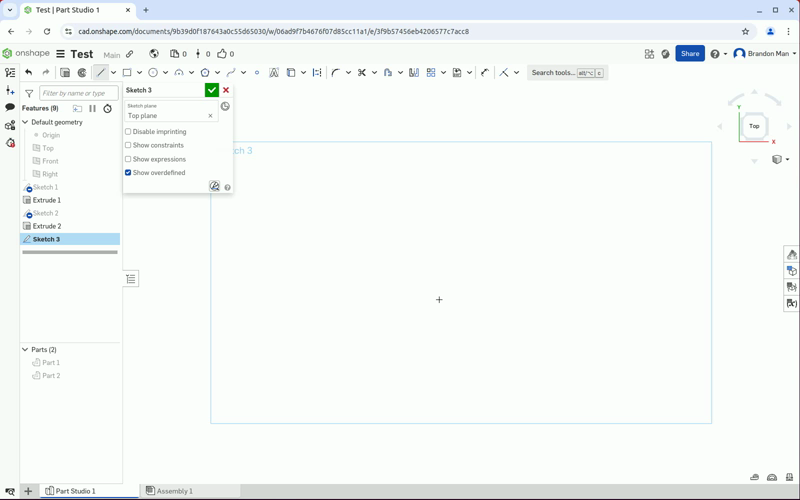
key_up(shift)
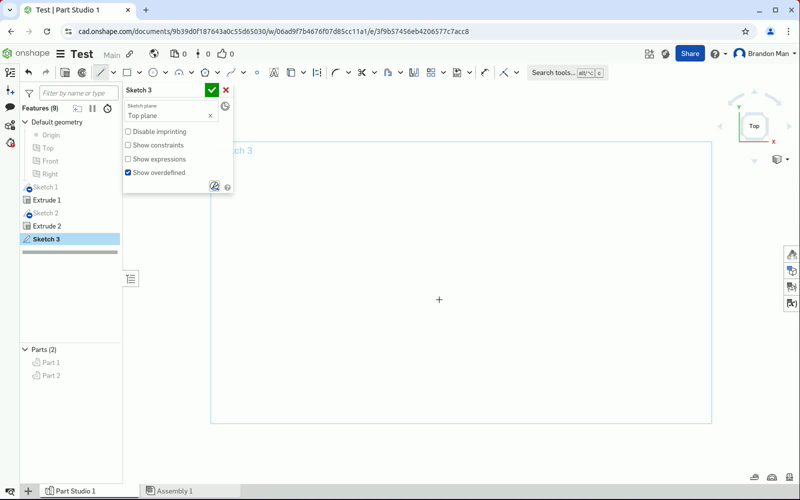
key_down(shift)
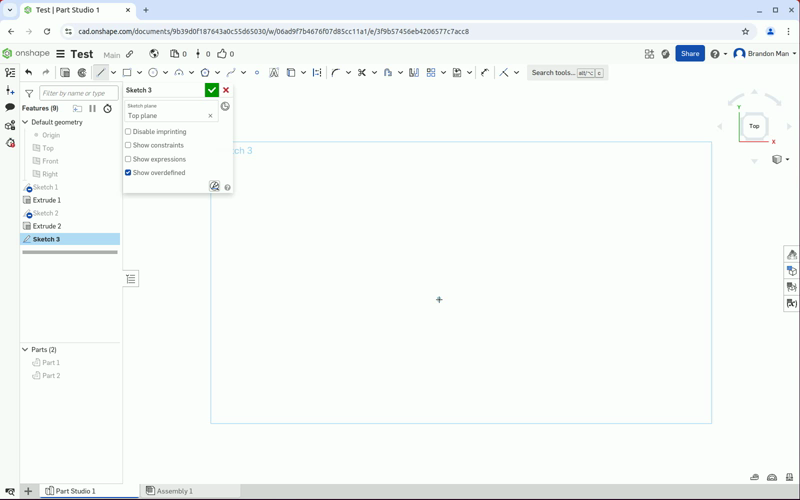
mouse_move(573, 299)
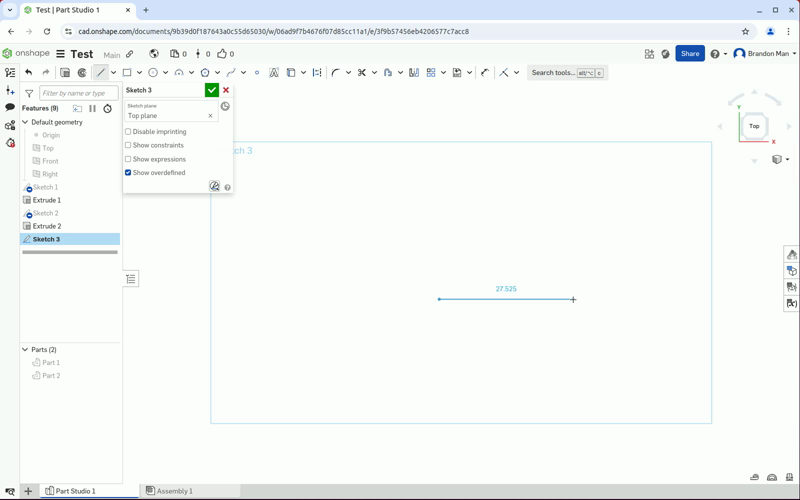
click(573, 299)
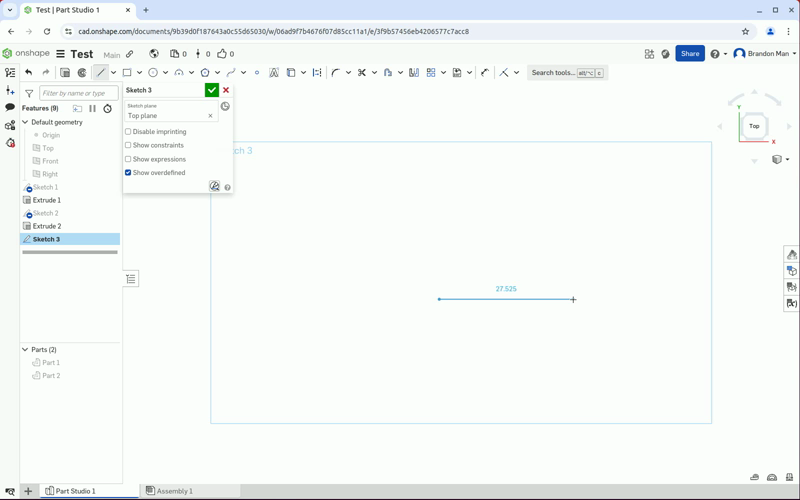
key_up(shift)
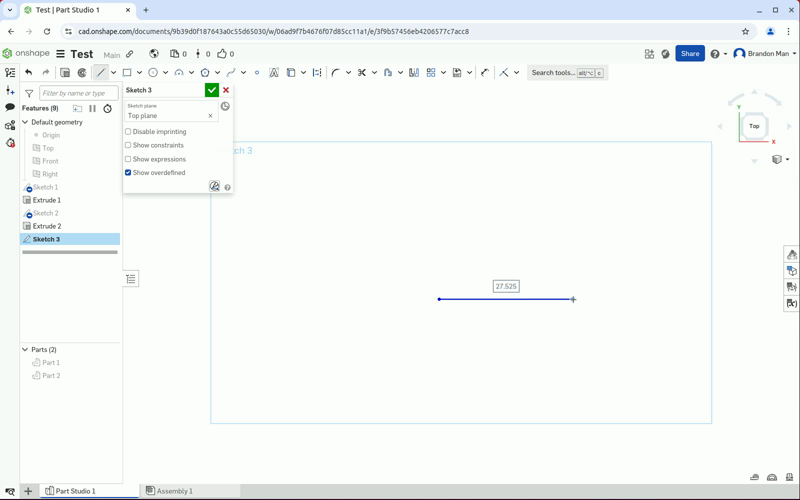
key_down(shift)
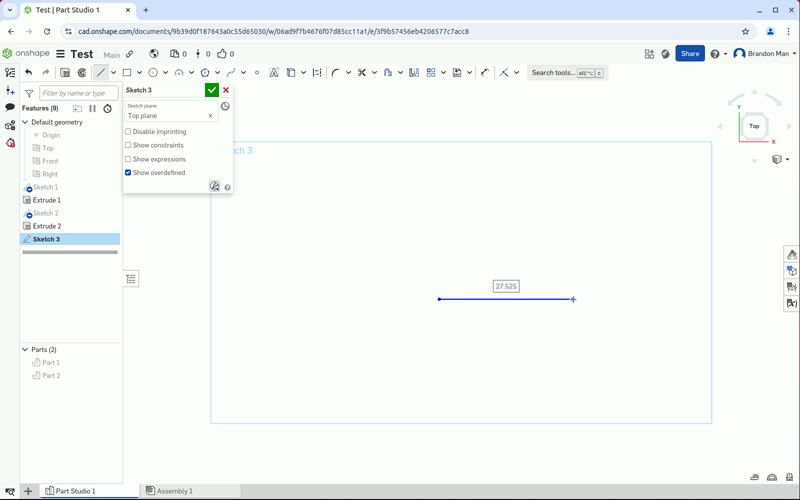
mouse_move(573, 231)
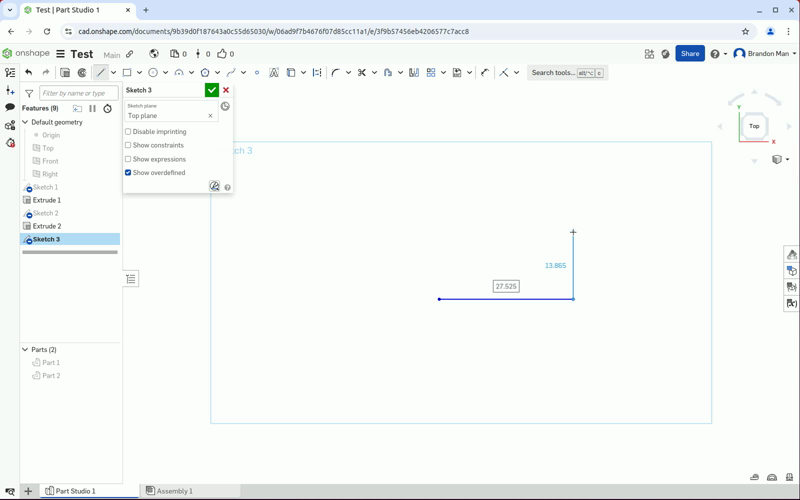
click(573, 231)
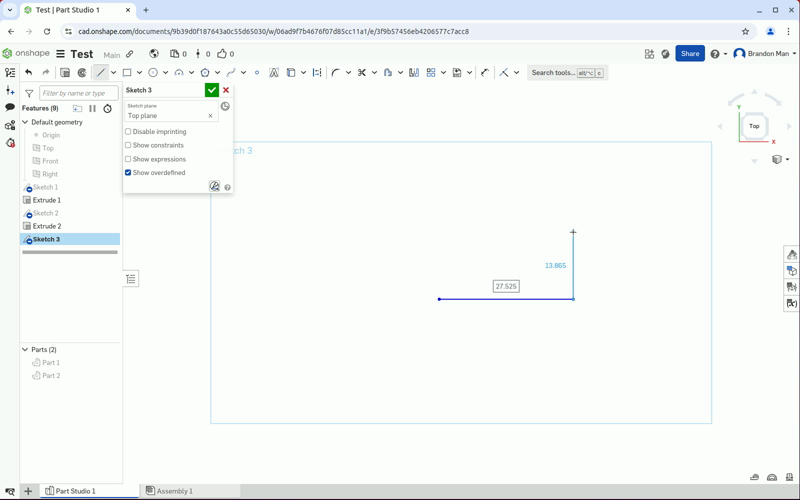
key_up(shift)
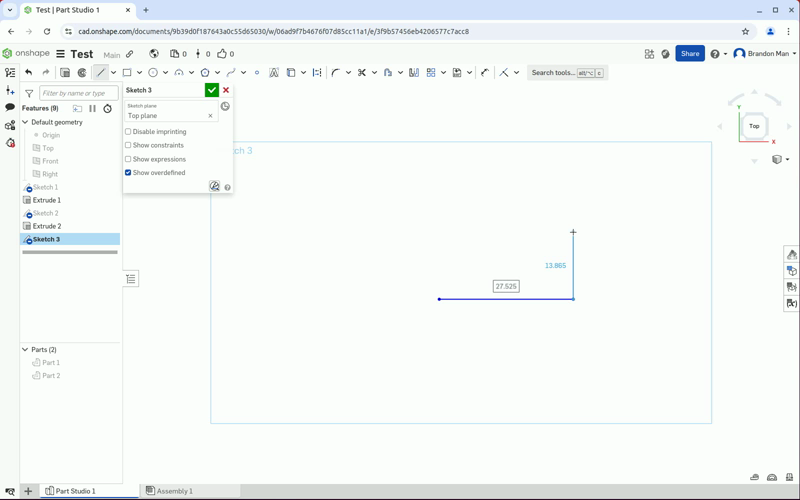
key_down(shift)
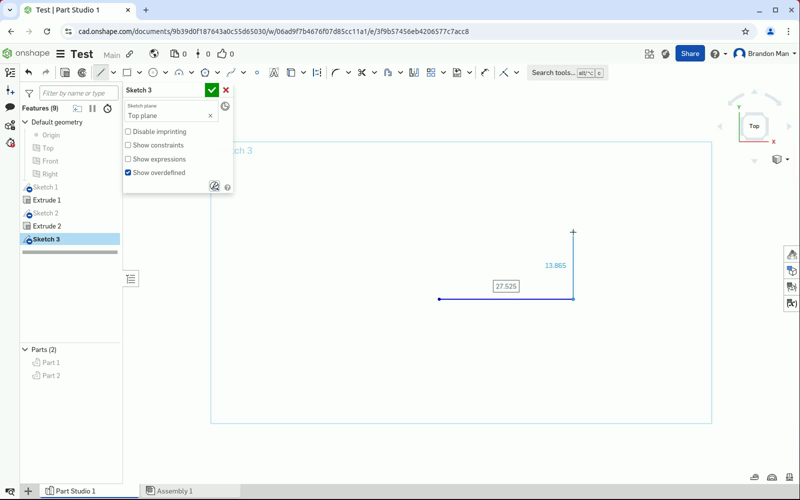
mouse_move(439, 231)
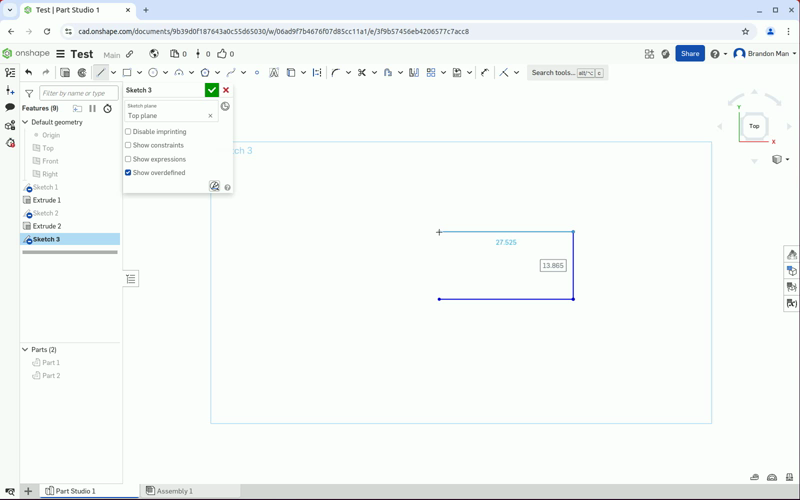
click(439, 231)
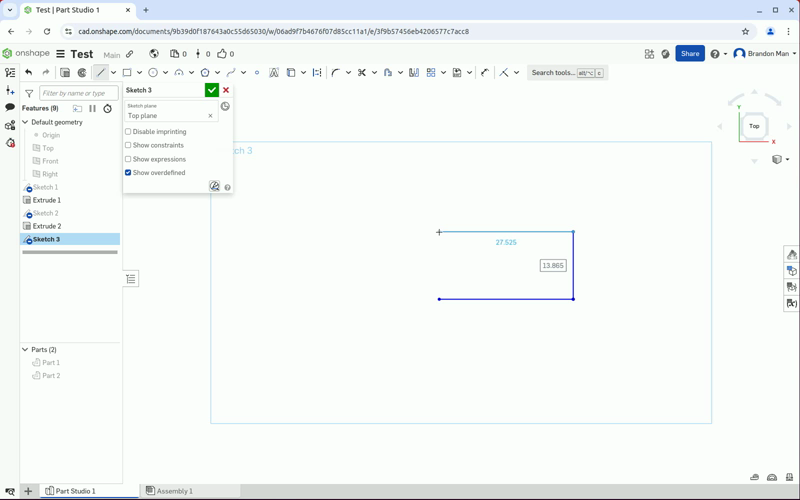
key_up(shift)
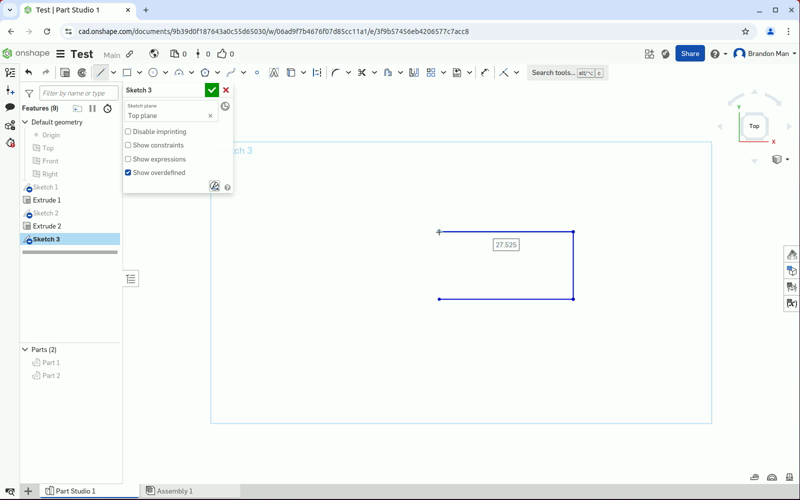
key_down(shift)
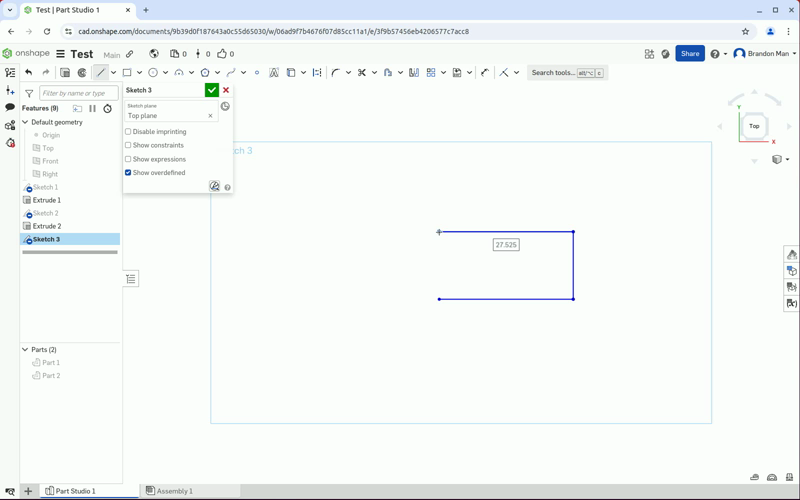
mouse_move(439, 299)
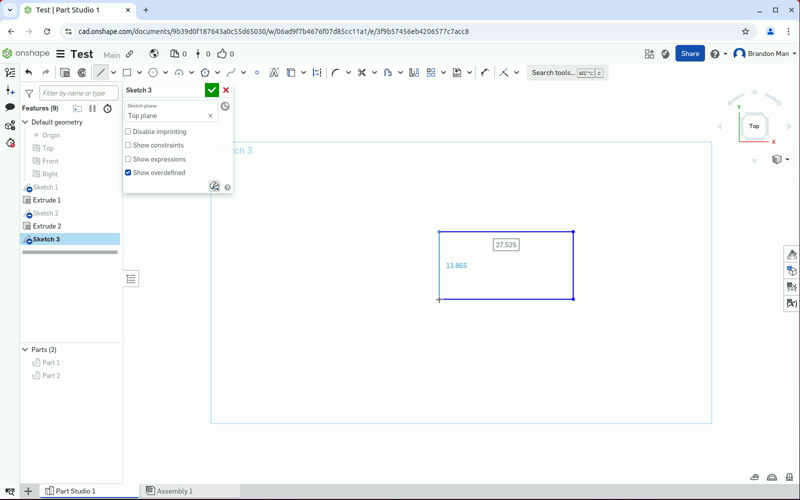
key_up(shift)
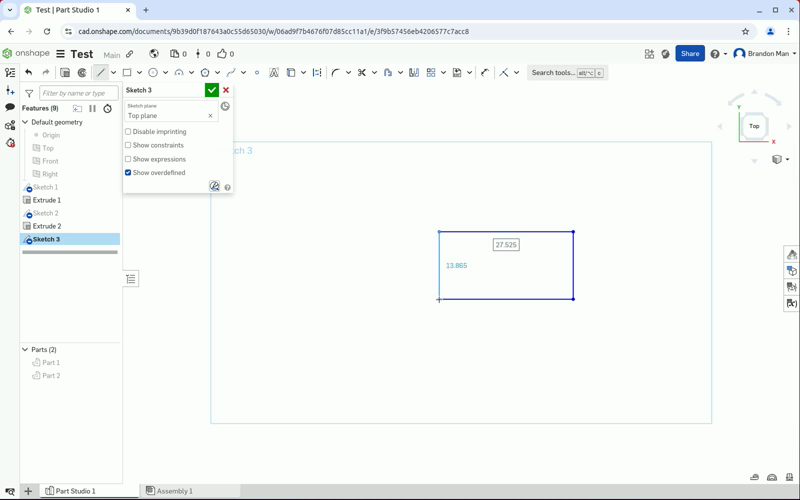
click(439, 299)
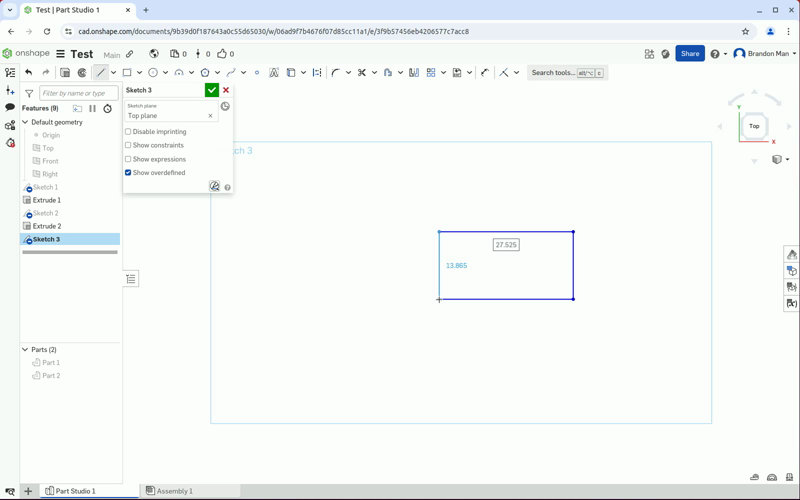
key(esc)
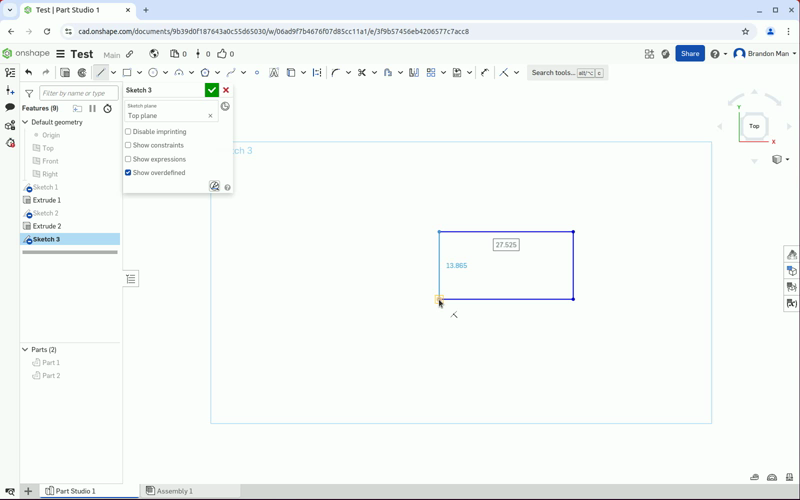
mouse_move(538, 289)
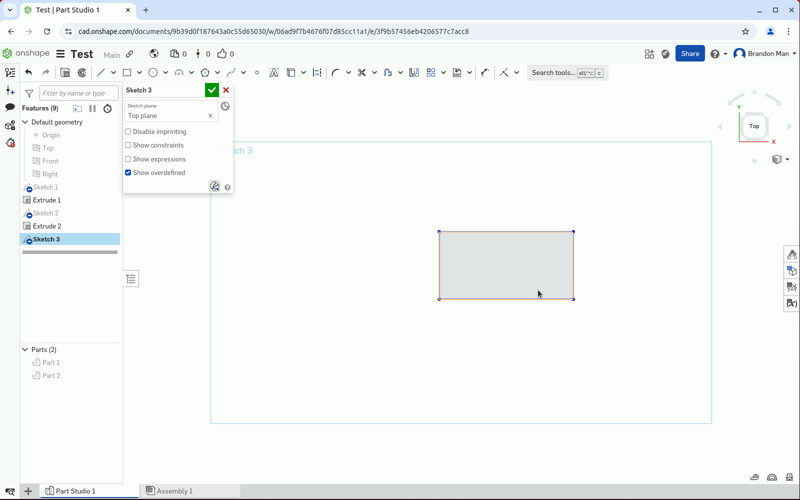
click(538, 289)
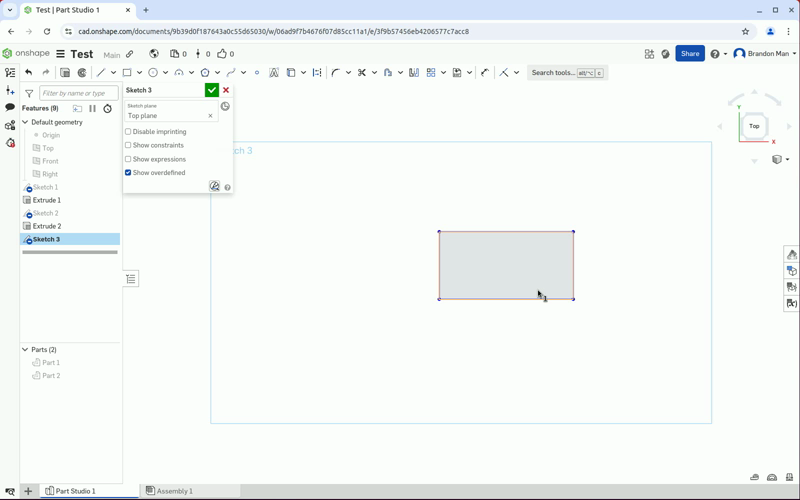
mouse_move(73, 352)
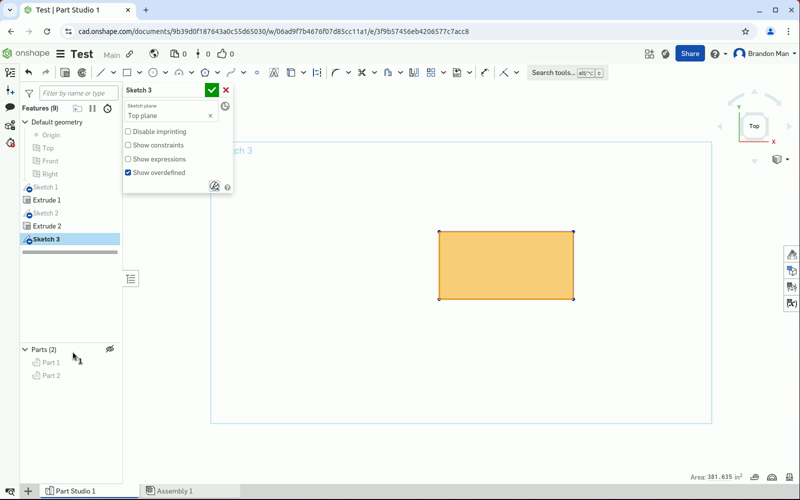
key(shift+y)
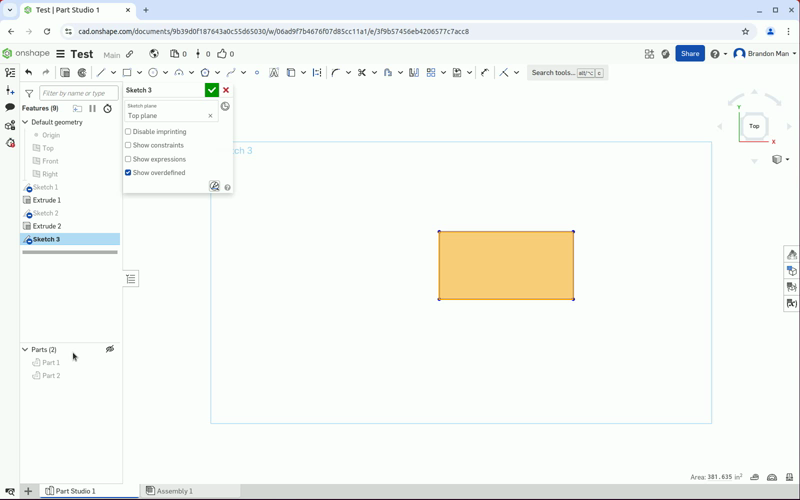
key(shift+e)
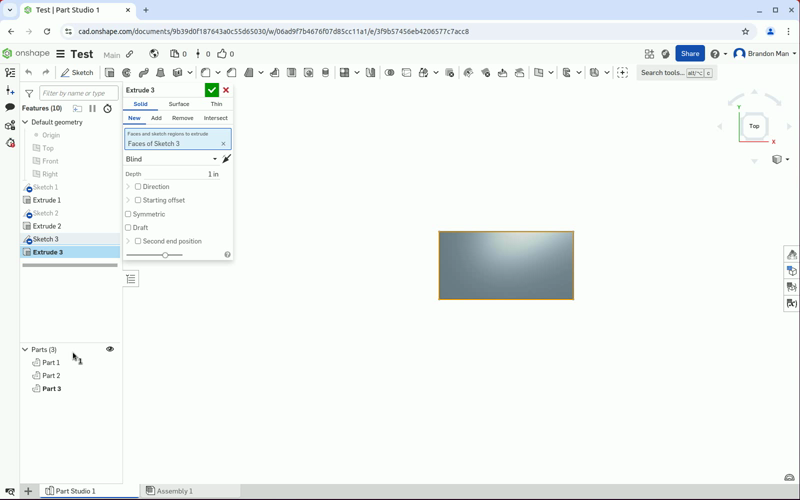
mouse_move(143, 106)
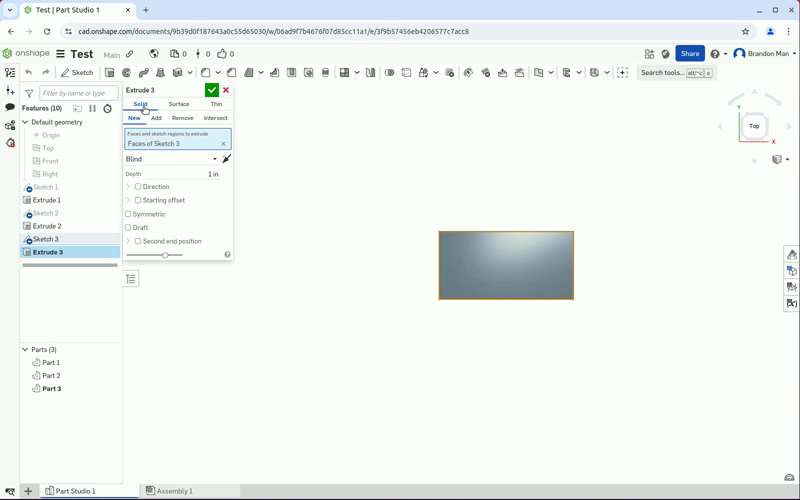
click(143, 106)
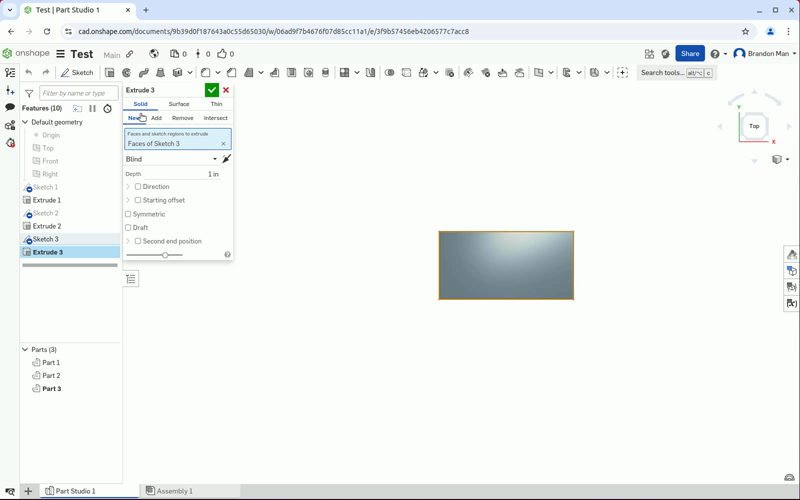
mouse_move(137, 120)
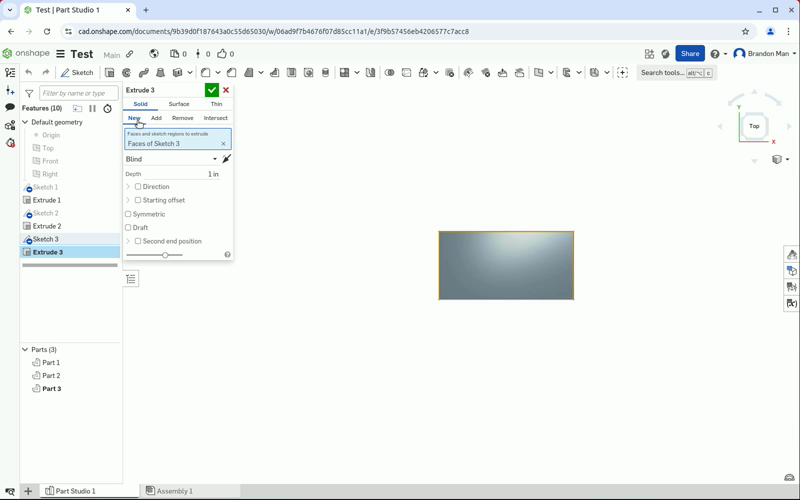
click(137, 120)
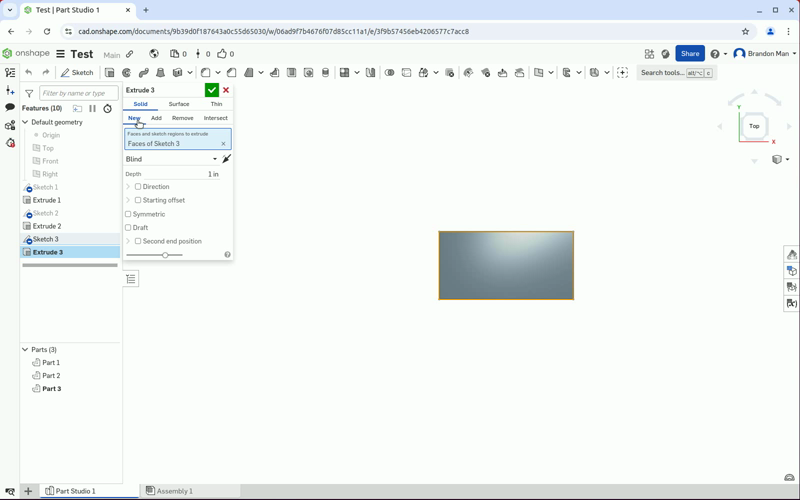
key(tab, 4)
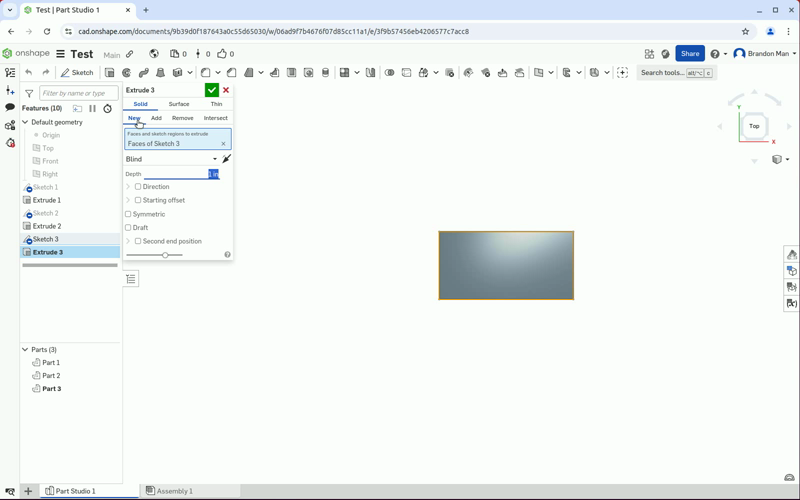
text(3.37)
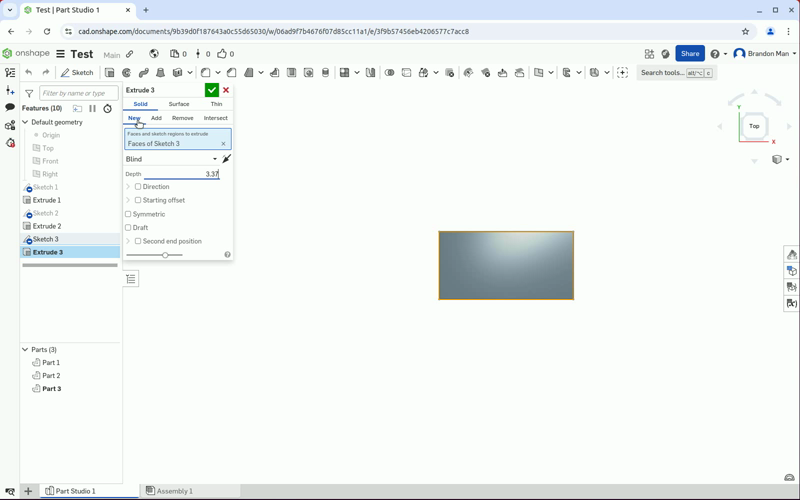
key(enter)
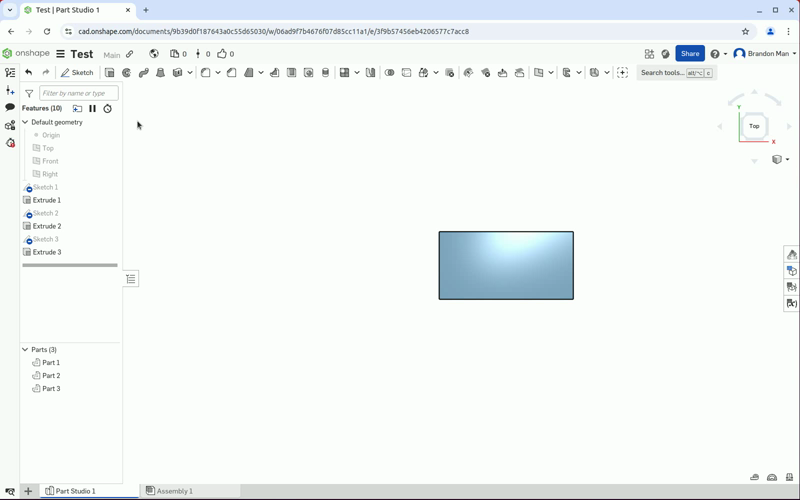
key(shift+h)
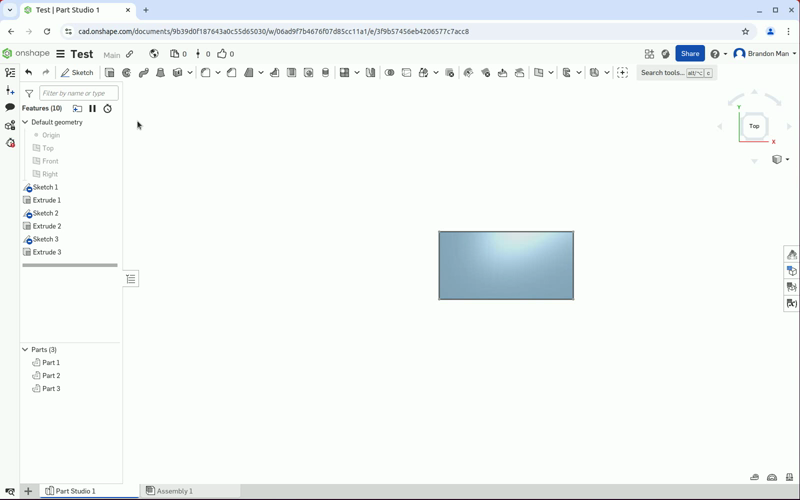
key(shift+h)
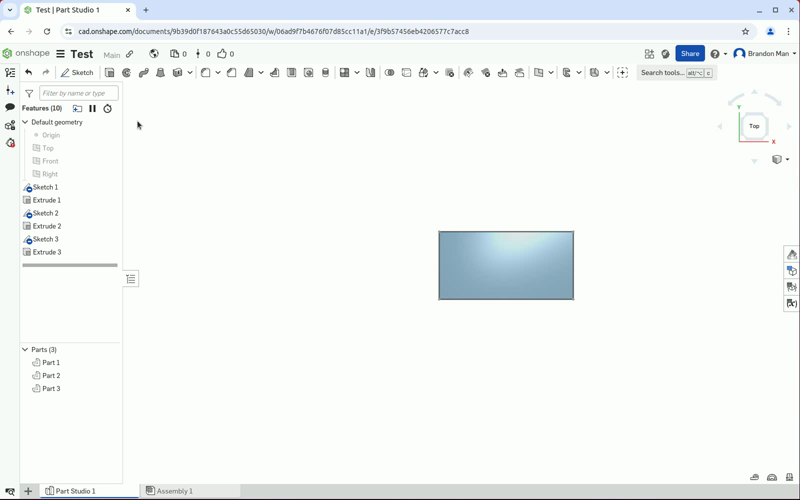
key(shift+7)
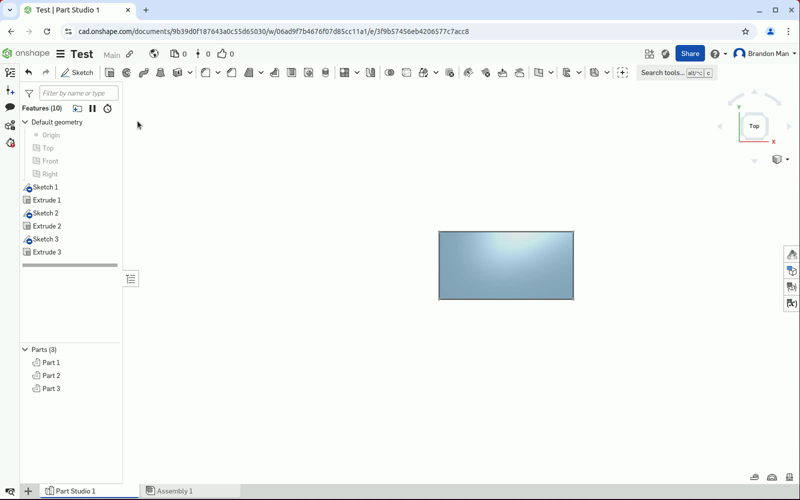
key(up, 3)
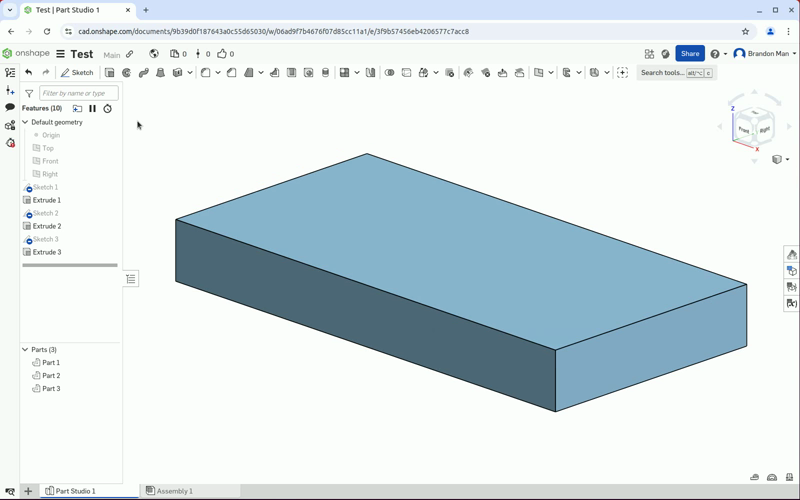
key(left, 3)
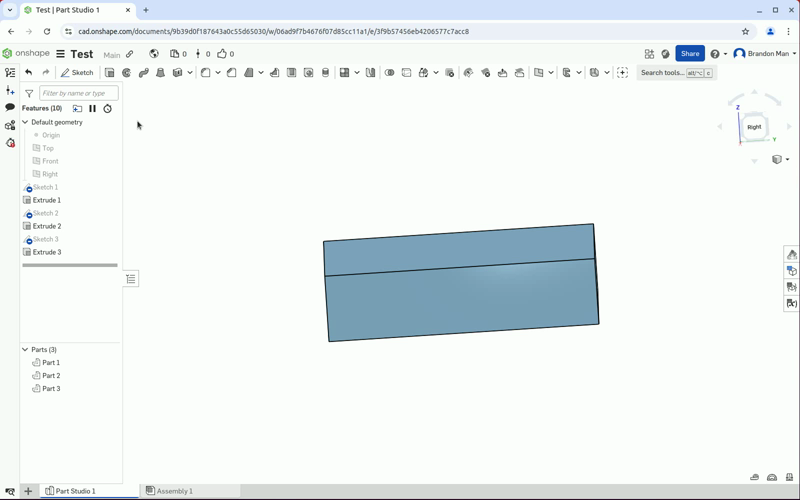
key(right, 3)
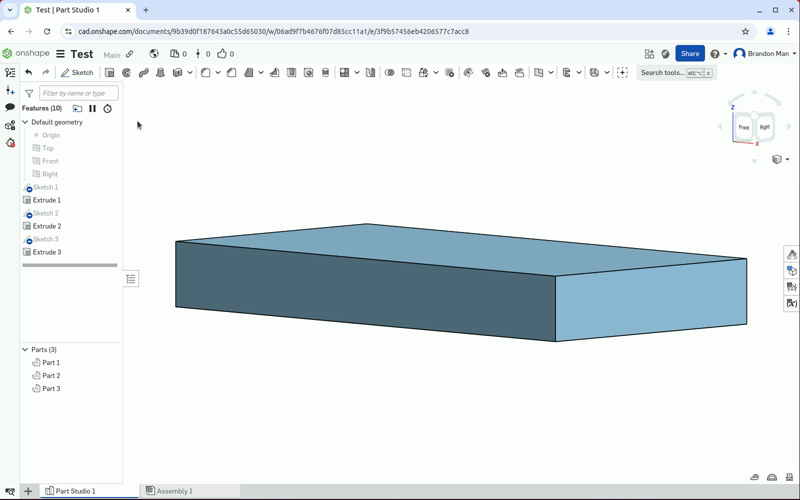
key(down, 3)
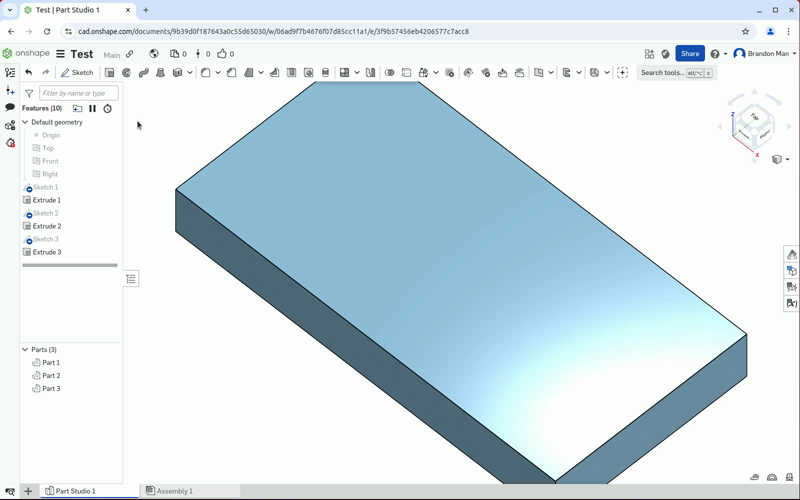
mouse_move(73, 189)
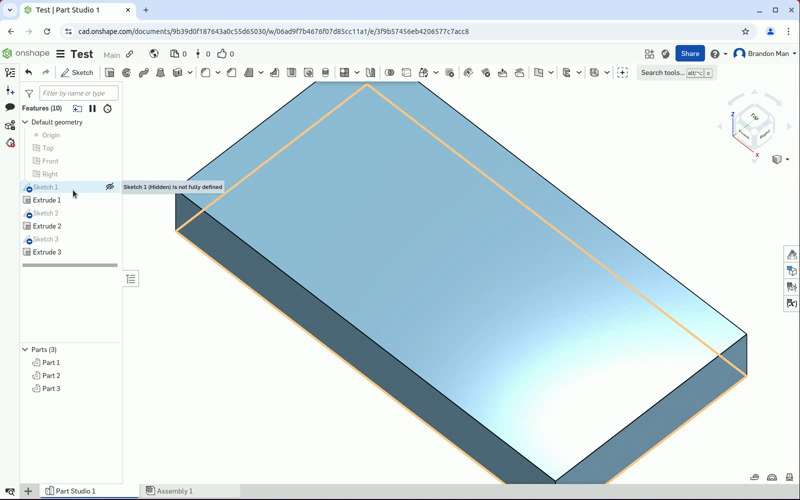
click(73, 189)